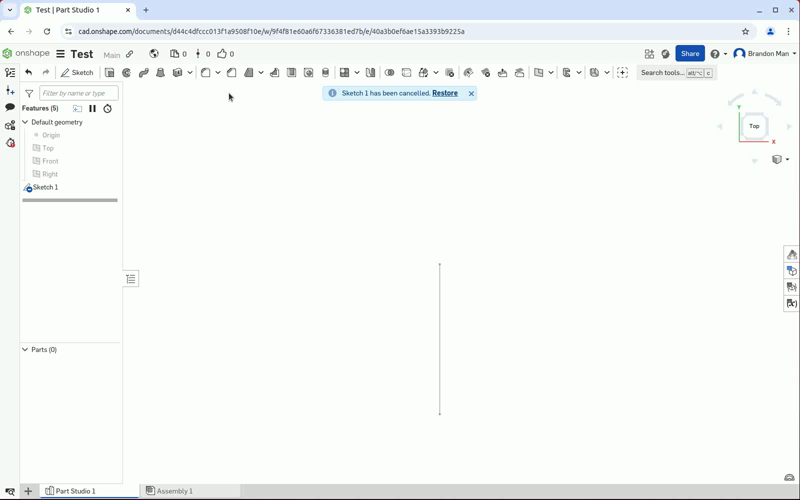
key(shift+h)
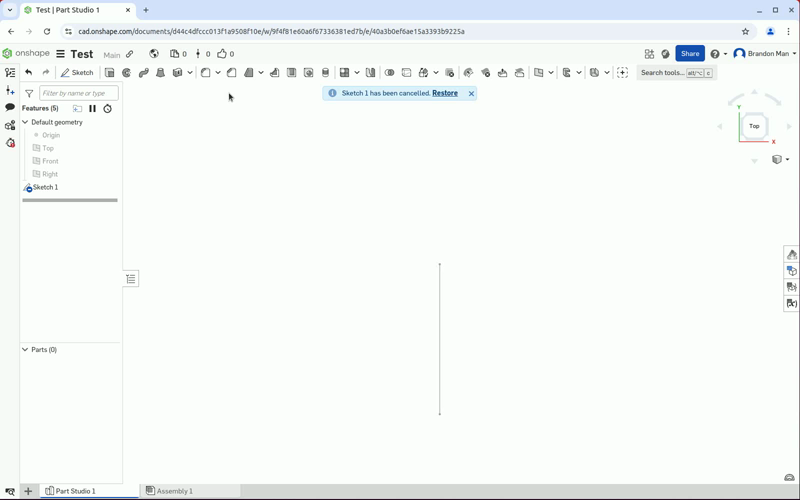
key(shift+s)
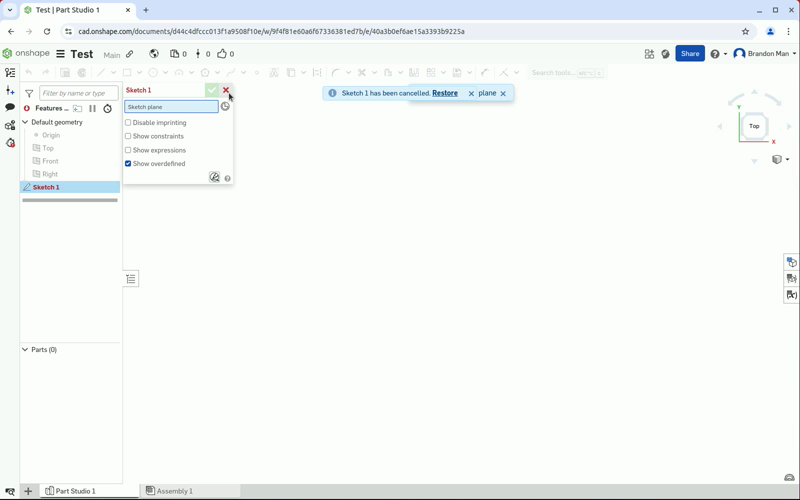
mouse_move(73, 150)
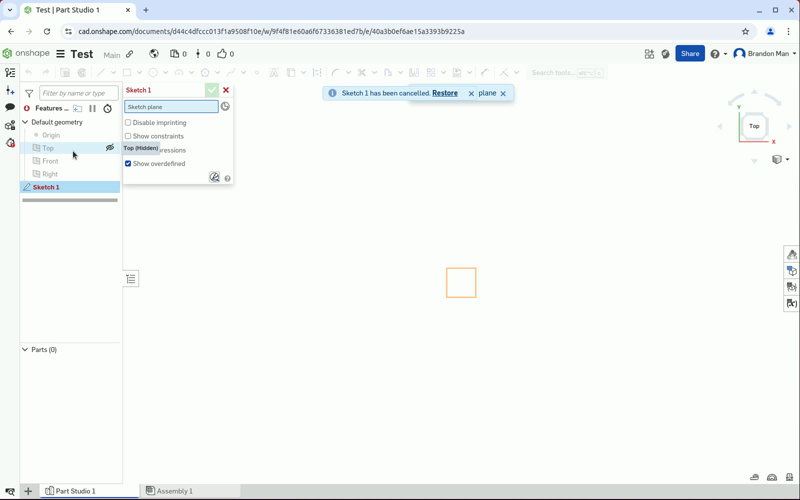
click(73, 150)
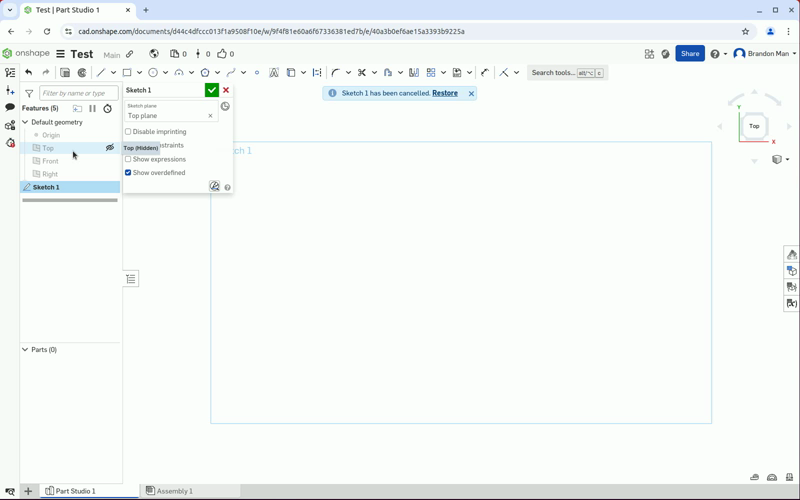
mouse_move(73, 352)
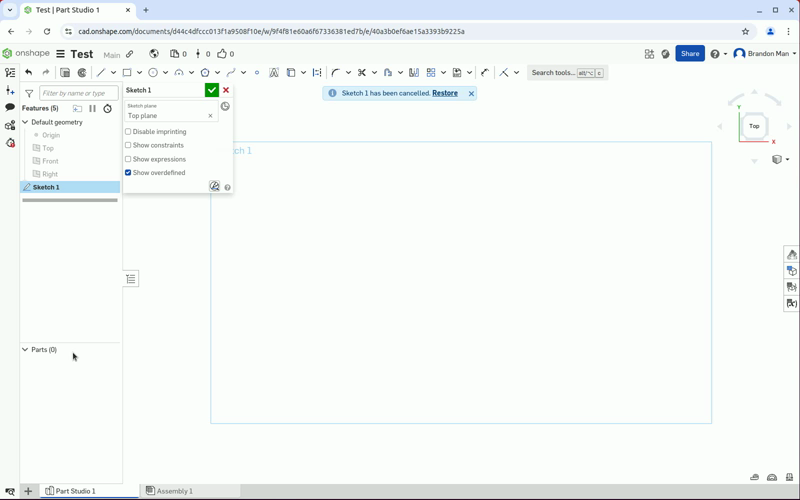
key(y)
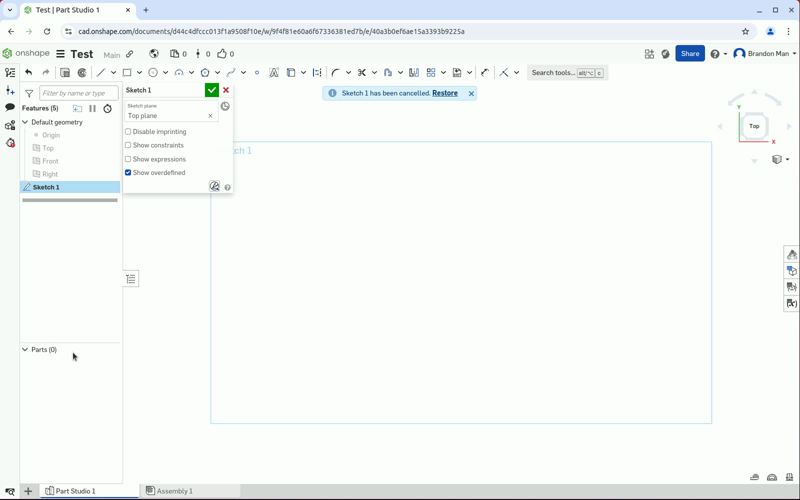
key(l)
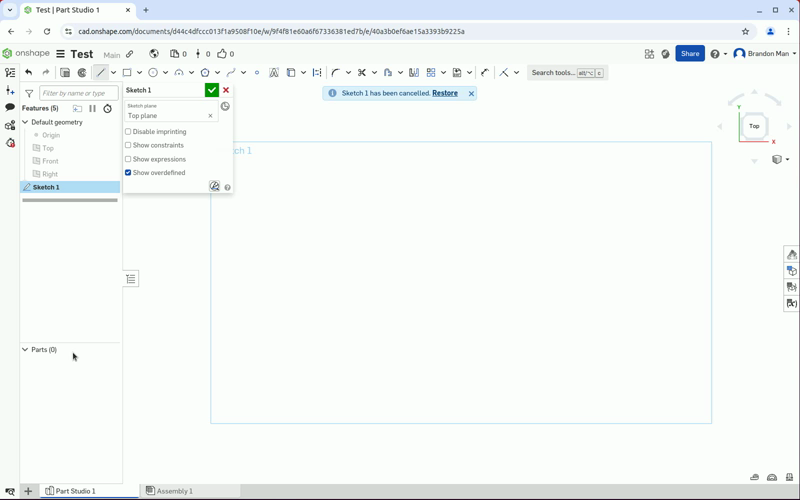
key_down(shift)
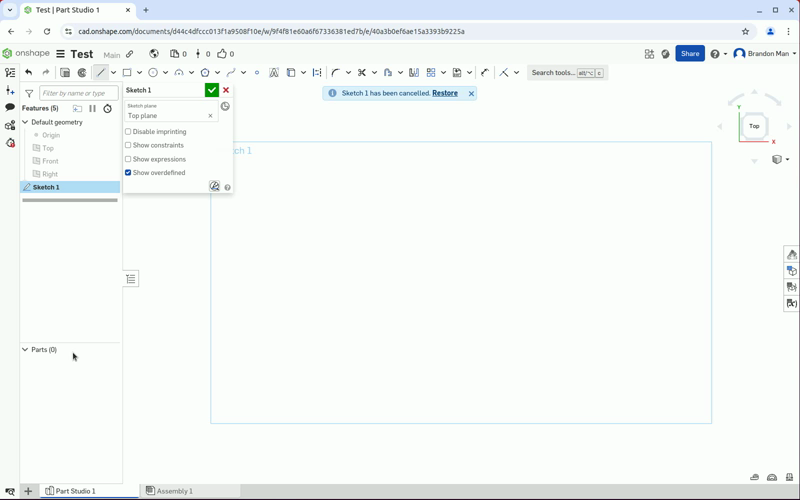
mouse_move(348, 333)
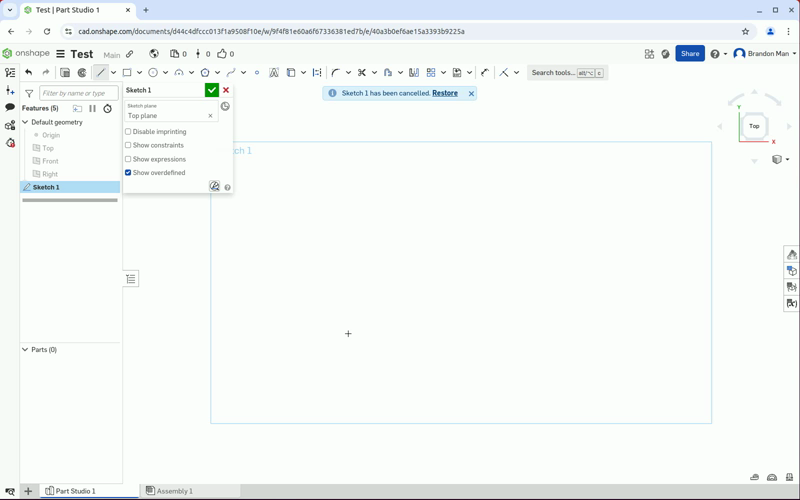
click(348, 333)
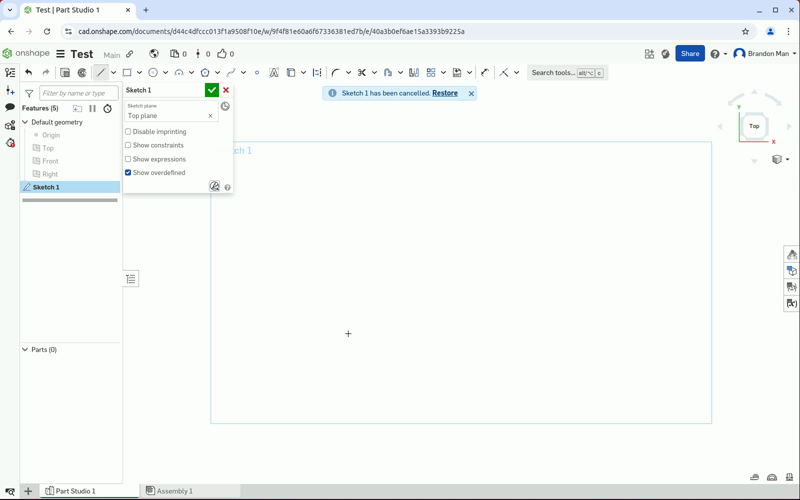
key_up(shift)
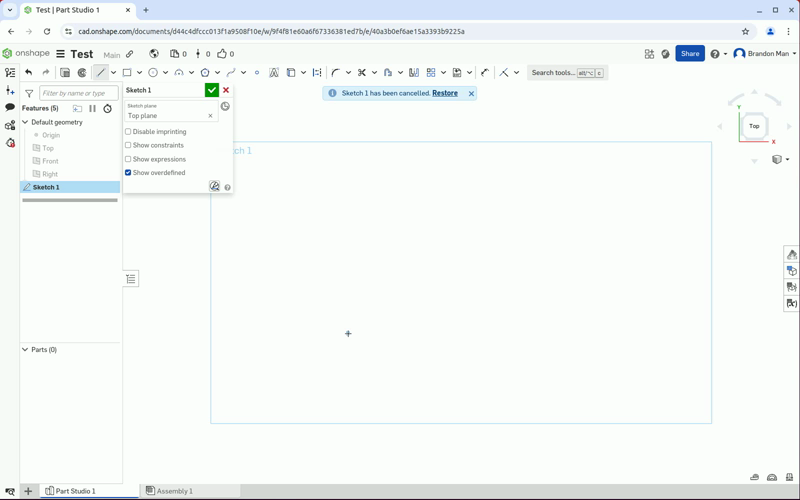
key_down(shift)
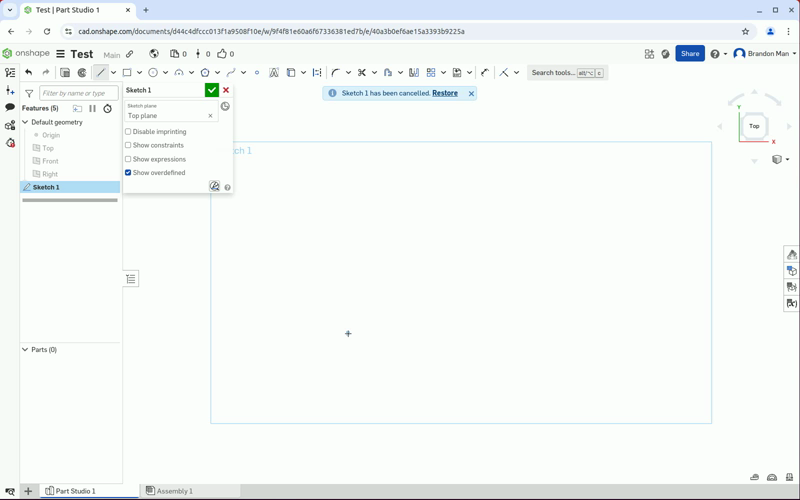
mouse_move(572, 333)
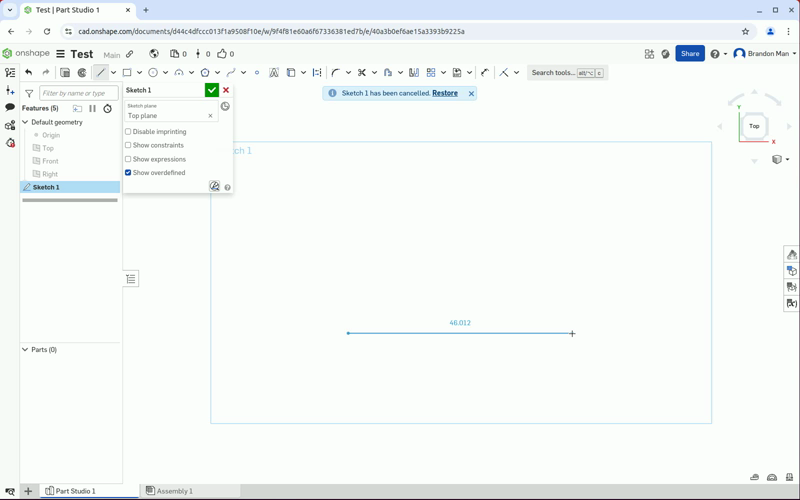
click(572, 333)
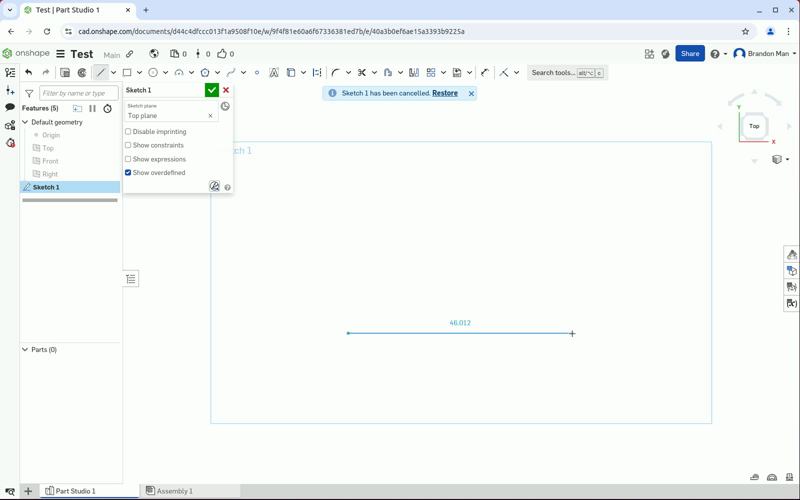
key_up(shift)
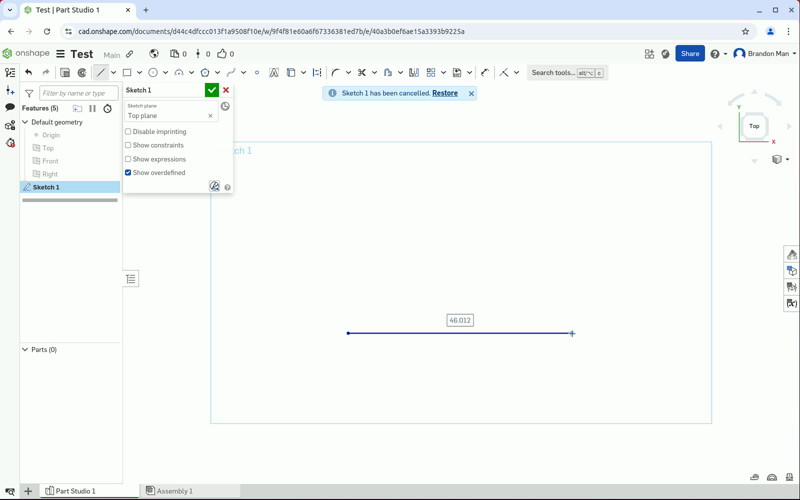
key_down(shift)
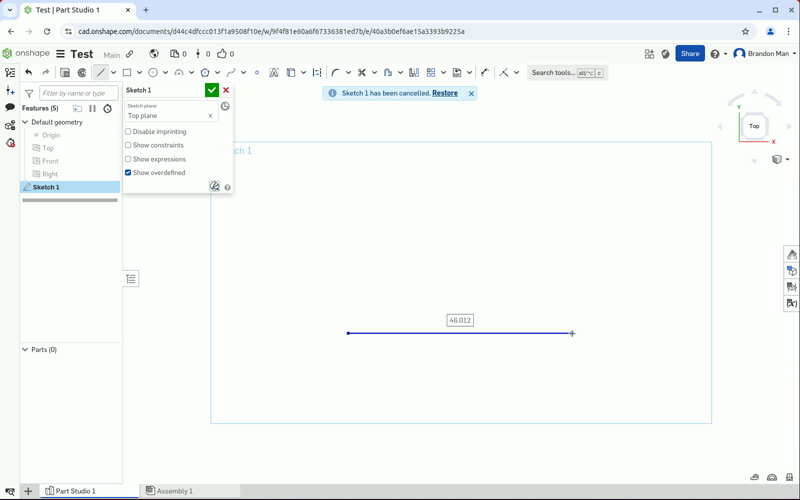
mouse_move(572, 234)
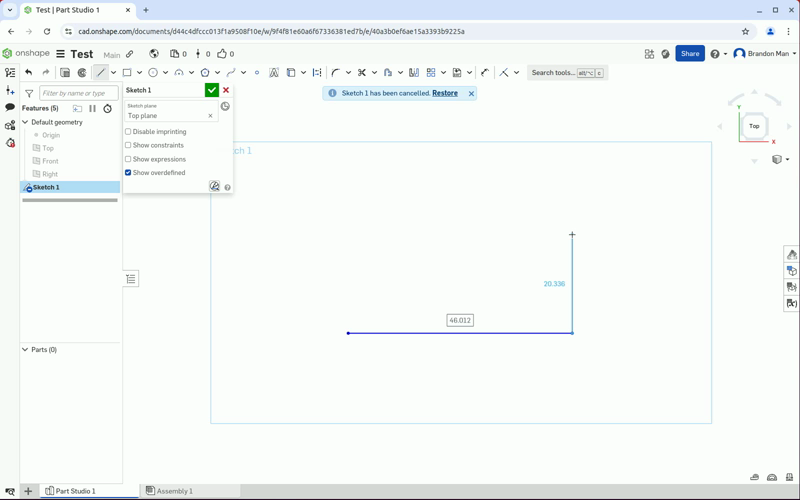
click(572, 234)
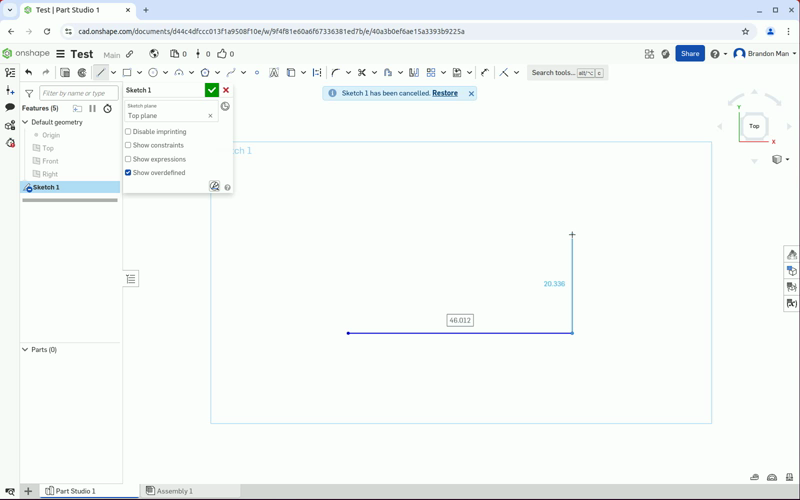
key_up(shift)
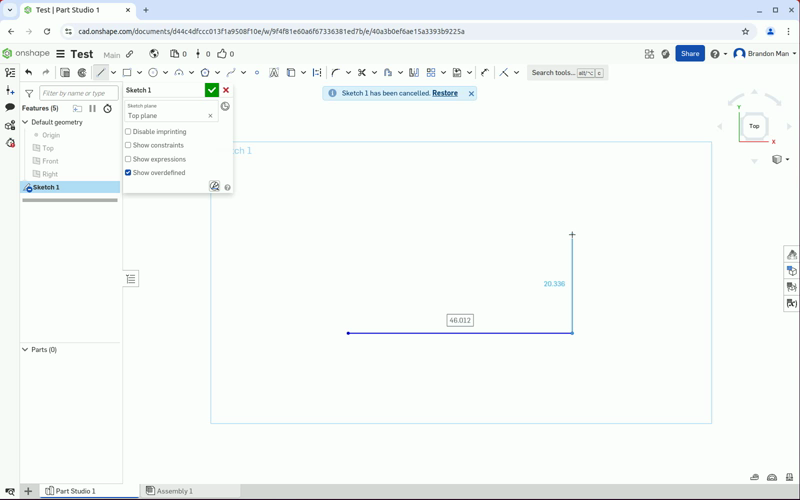
key_down(shift)
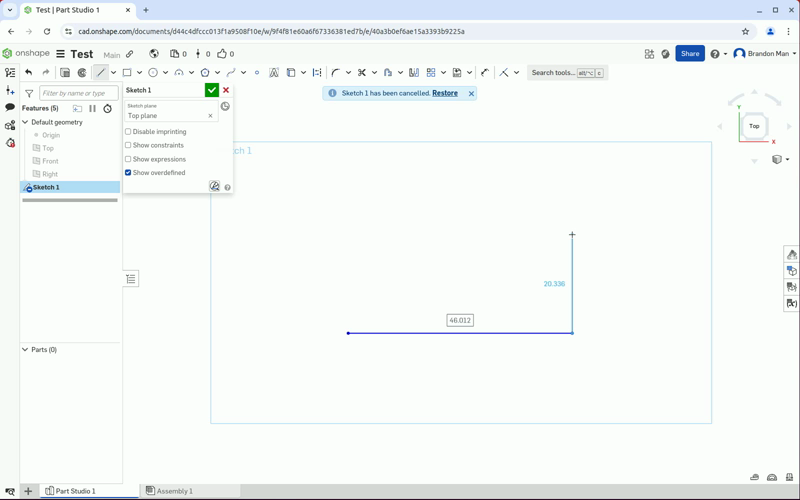
mouse_move(348, 234)
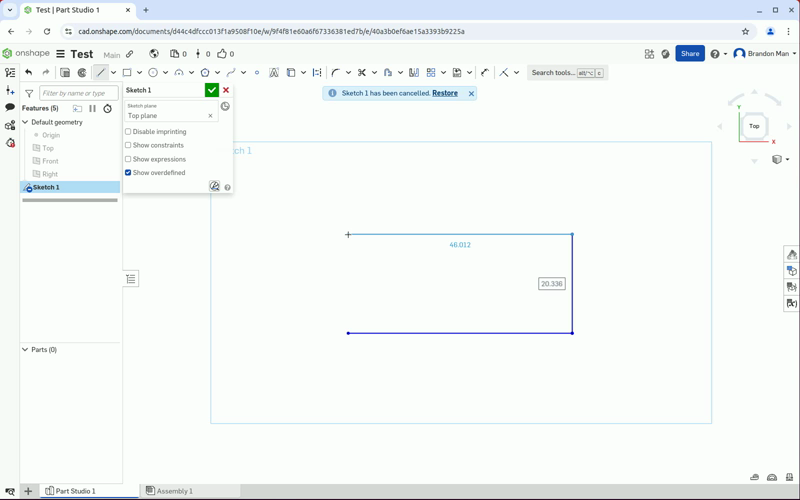
click(348, 234)
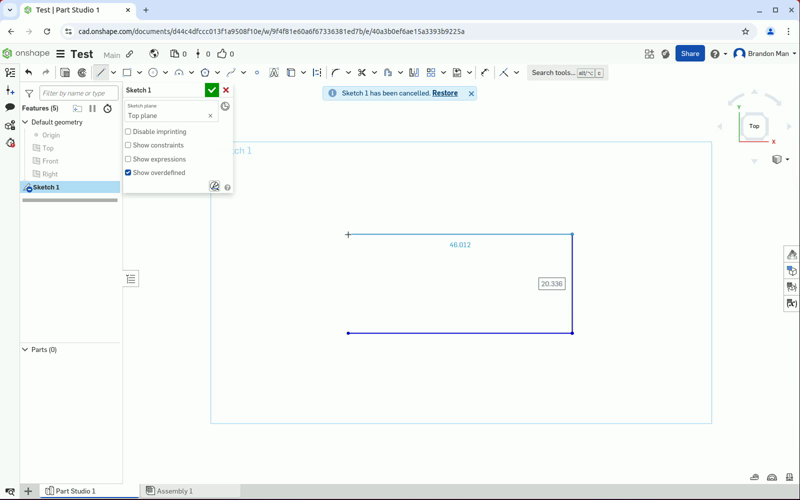
key_up(shift)
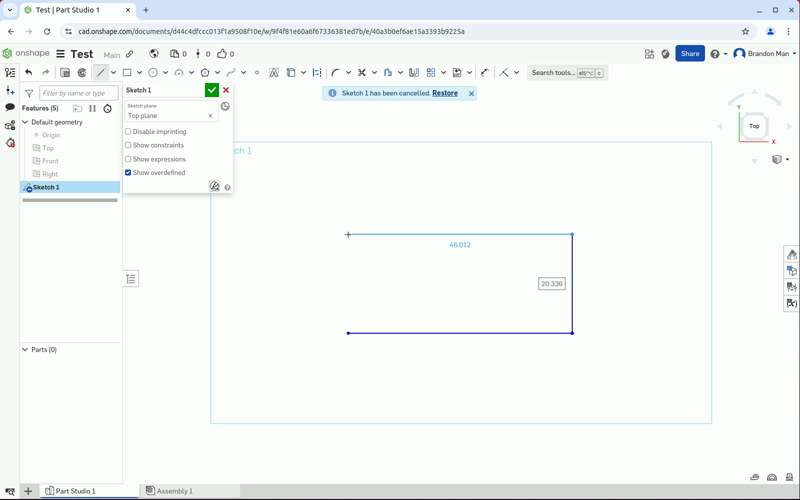
key_down(shift)
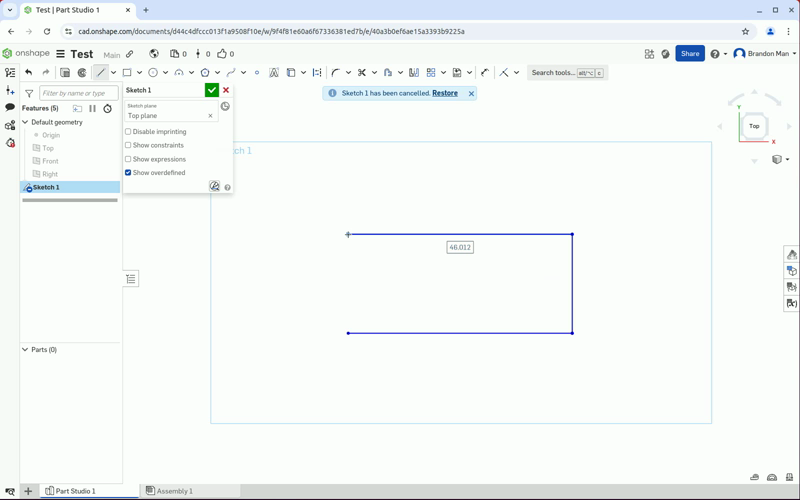
mouse_move(348, 333)
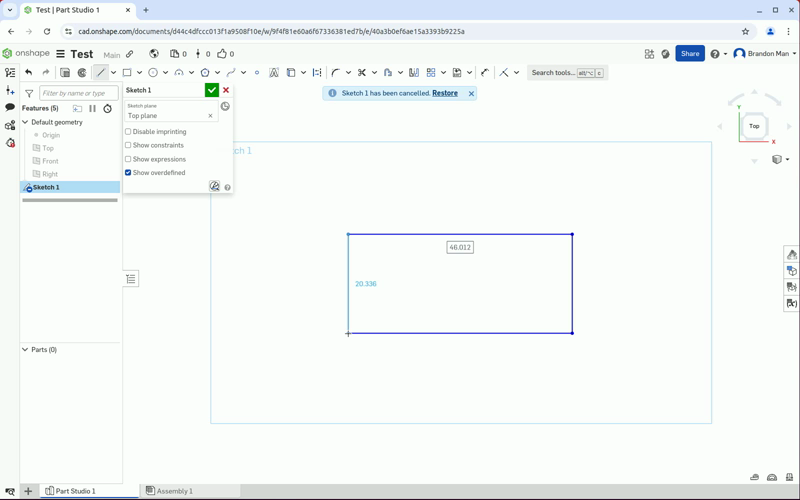
key_up(shift)
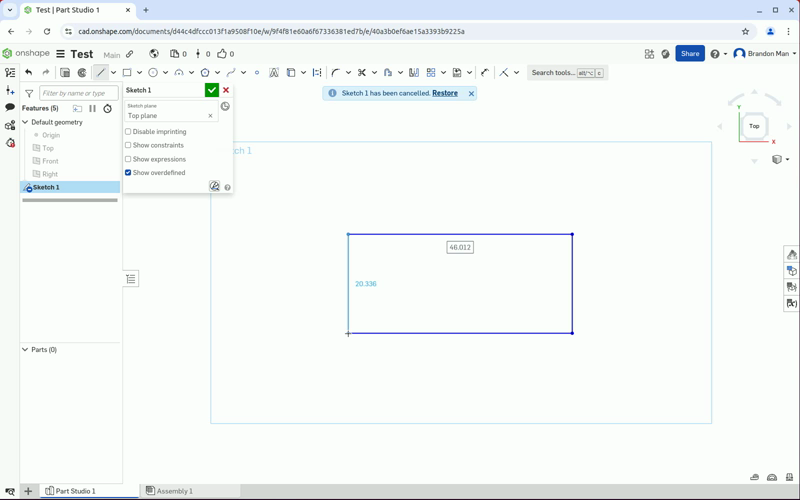
click(348, 333)
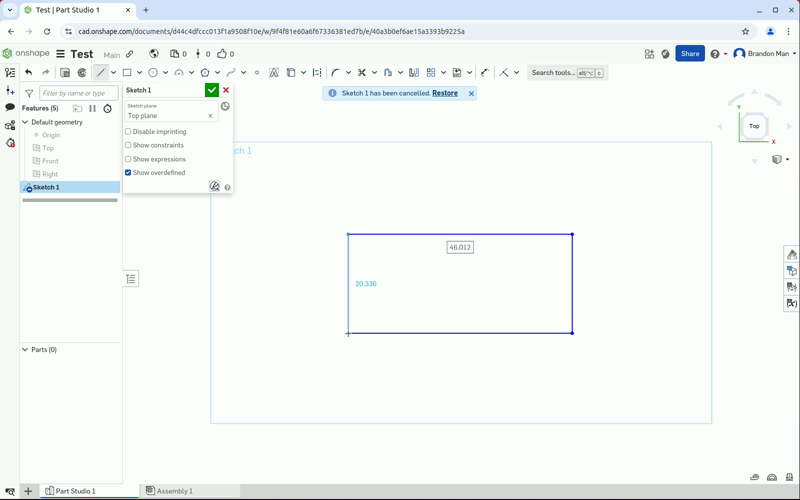
key(esc)
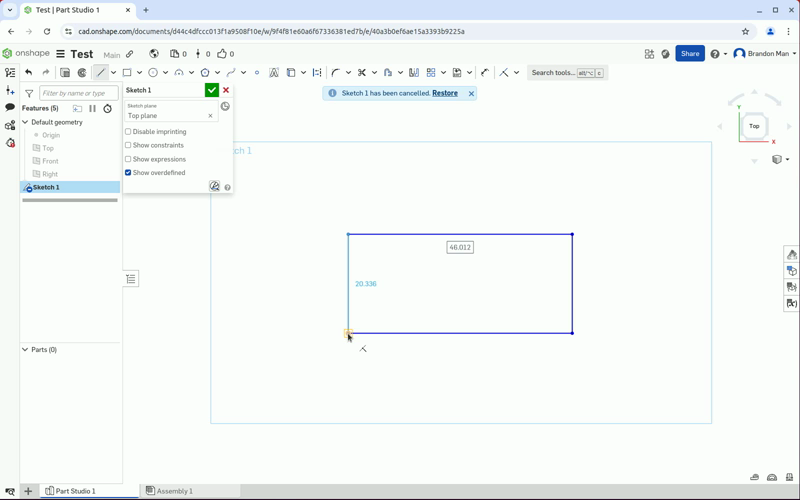
mouse_move(461, 284)
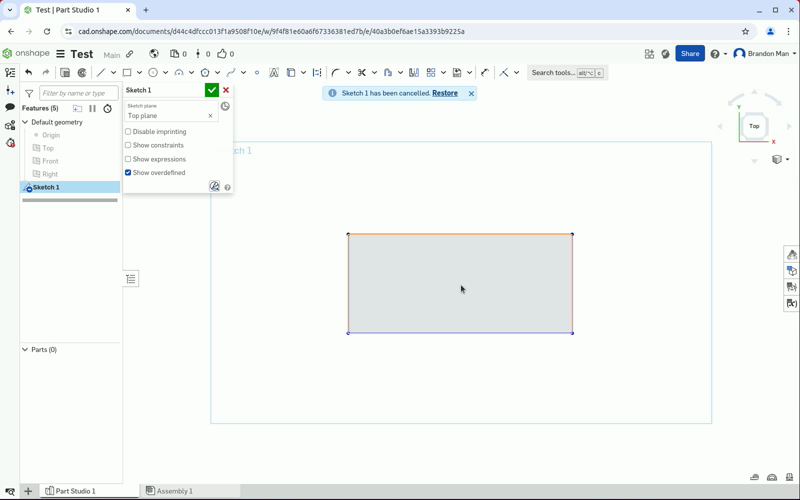
click(461, 284)
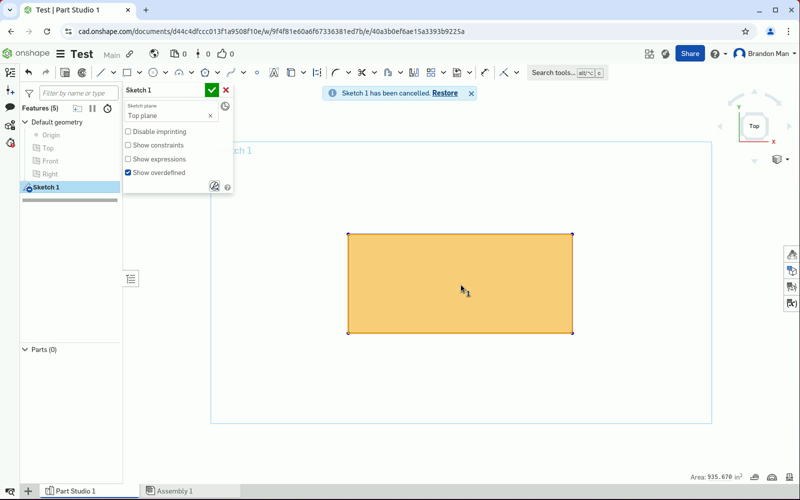
mouse_move(73, 352)
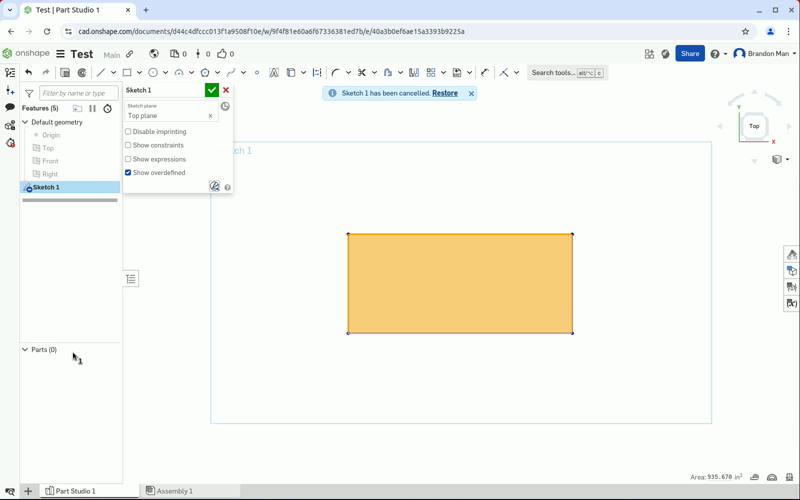
key(shift+y)
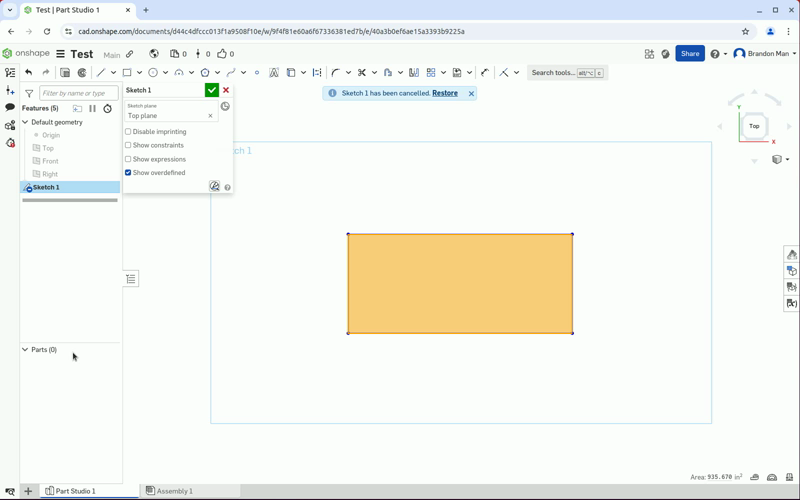
key(shift+e)
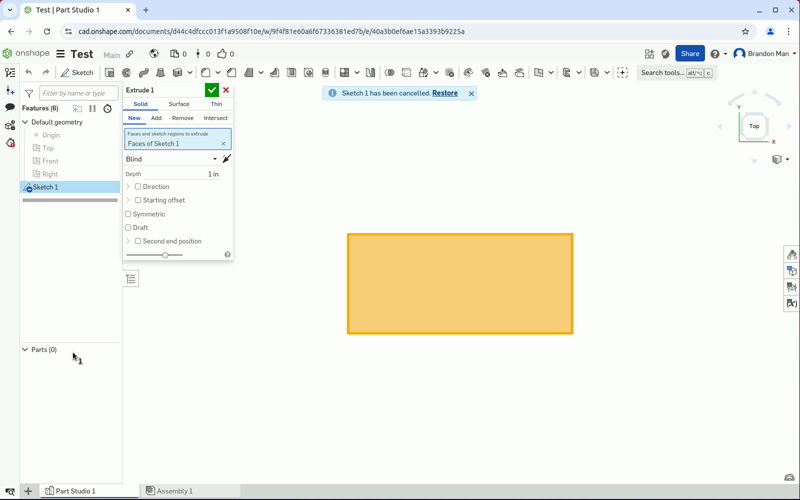
mouse_move(143, 106)
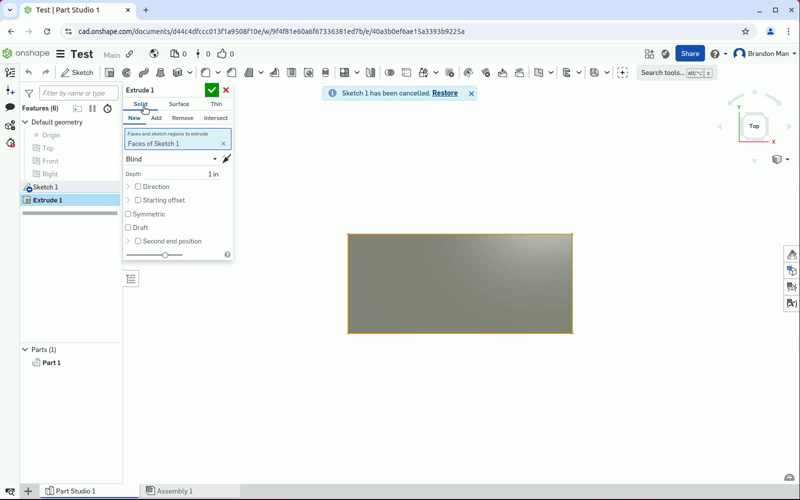
click(143, 106)
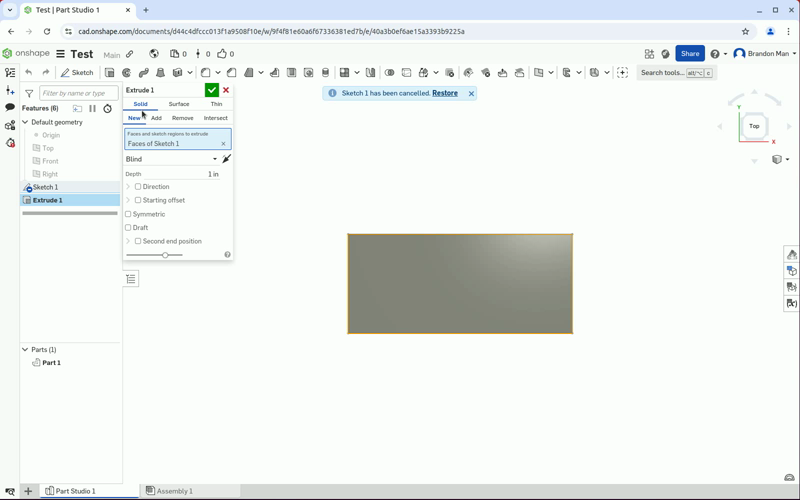
mouse_move(137, 120)
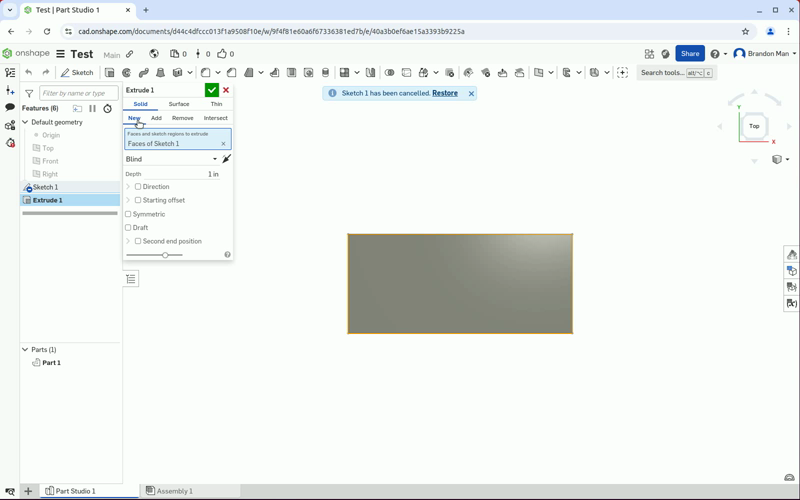
click(137, 120)
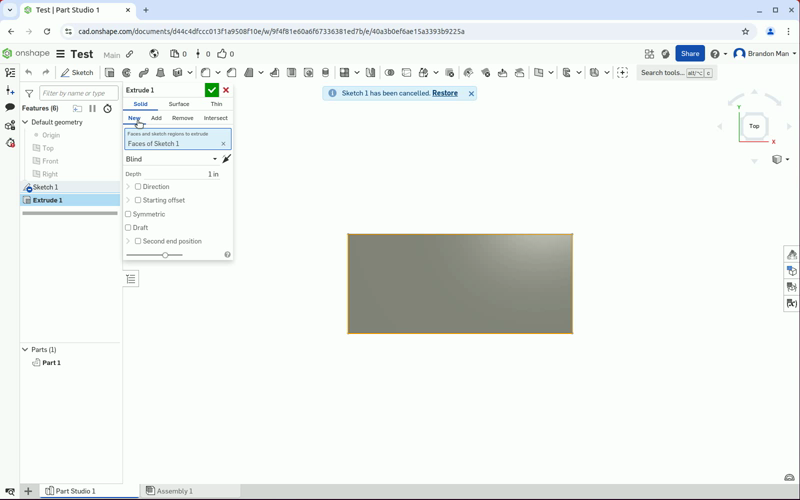
key(tab, 4)
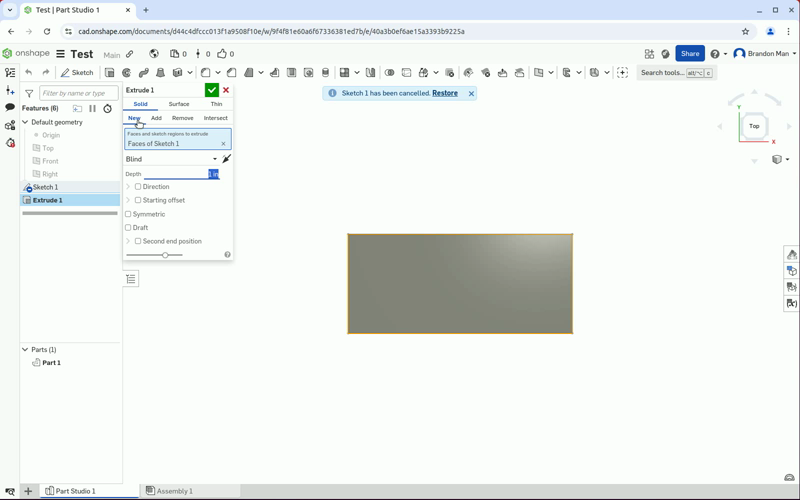
text(-4.814)
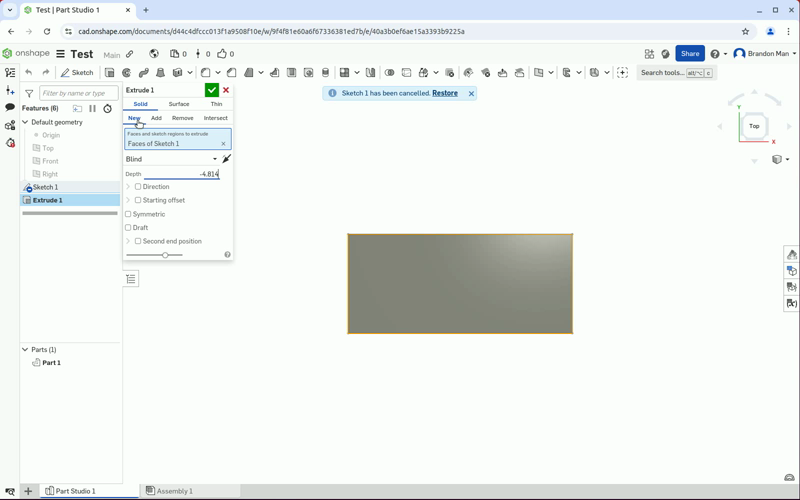
key(enter)
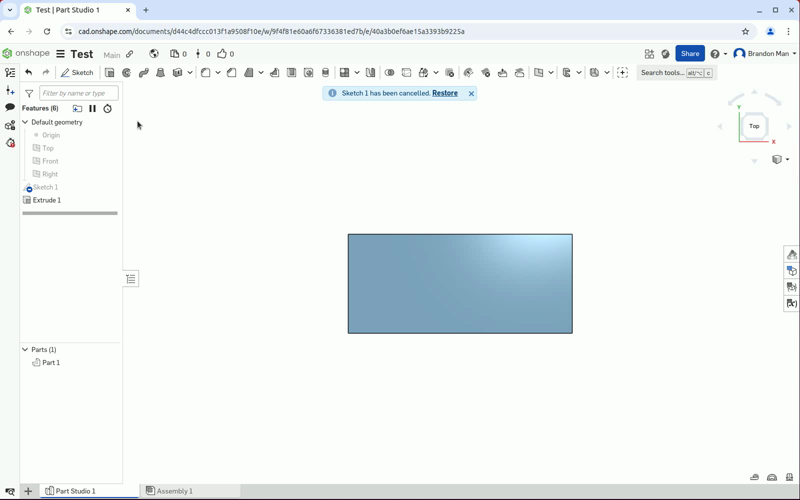
key(shift+h)
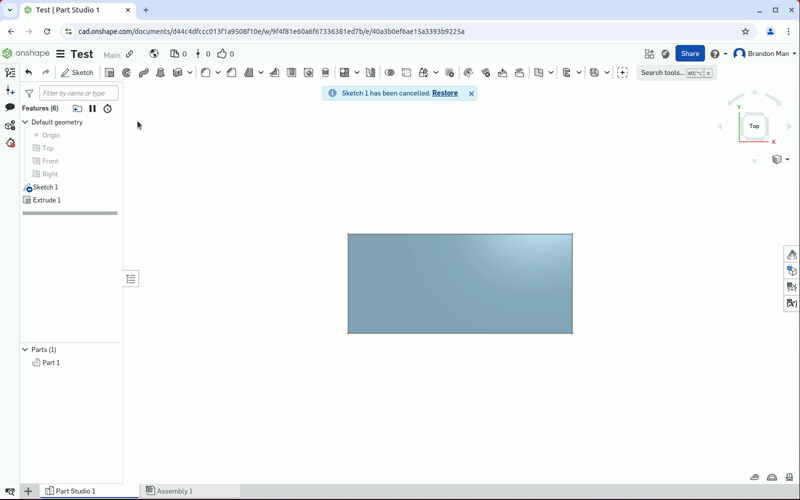
key(shift+h)
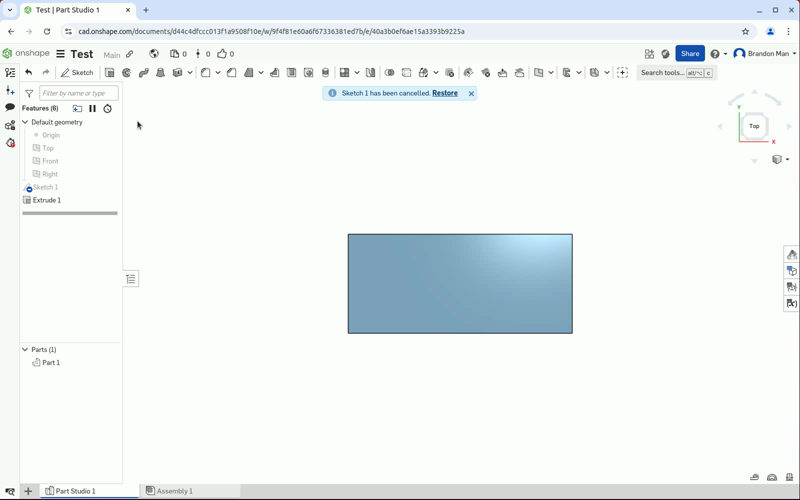
mouse_move(73, 189)
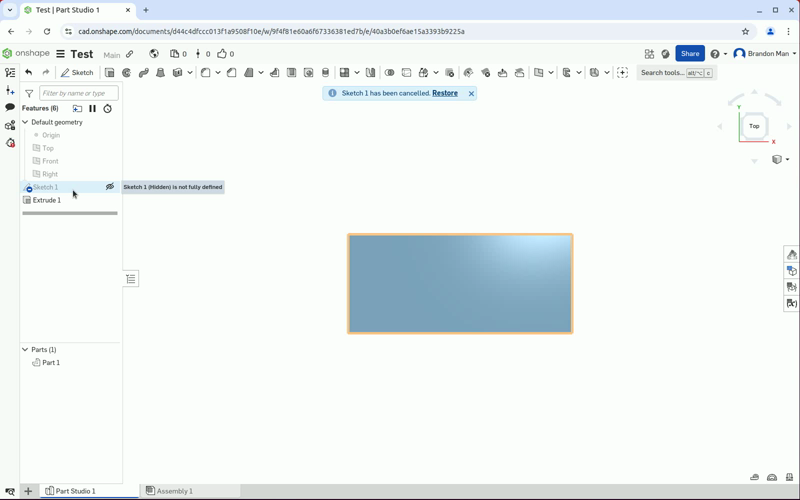
click(73, 189)
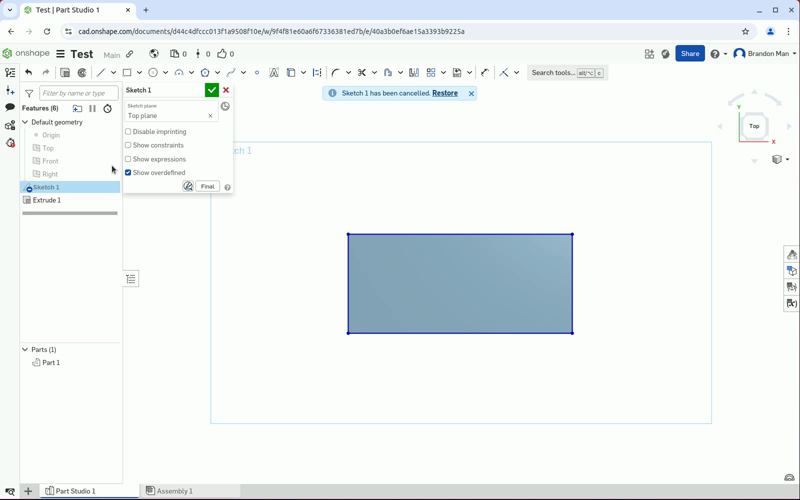
mouse_move(229, 92)
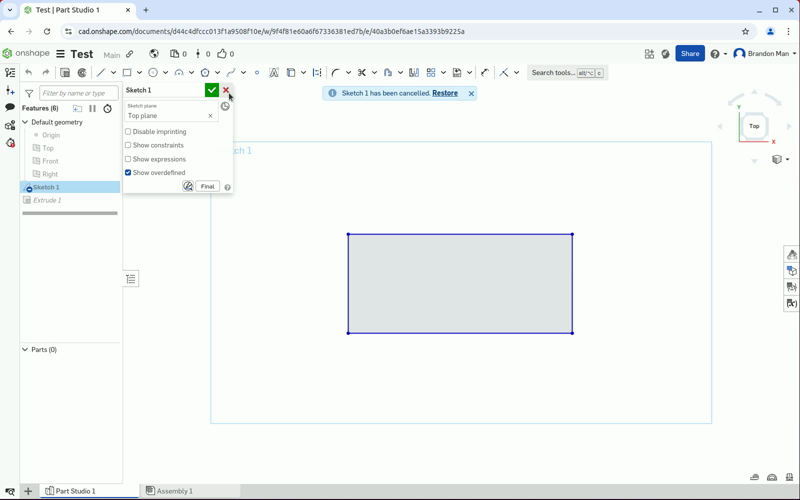
click(229, 92)
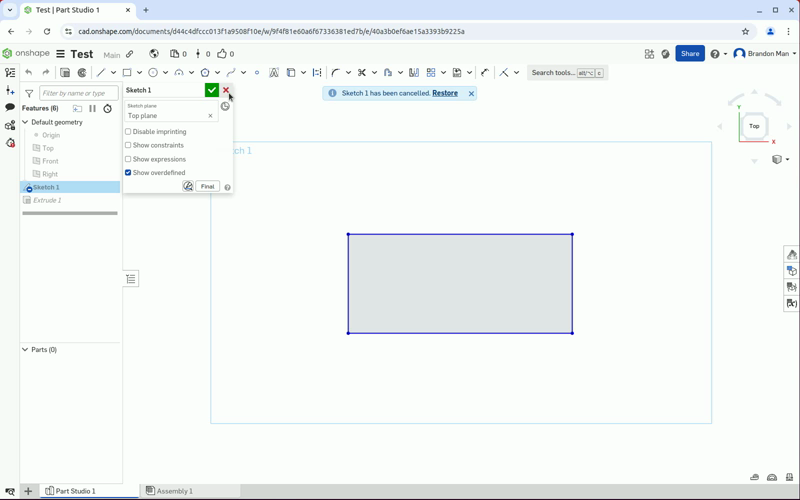
key(shift+s)
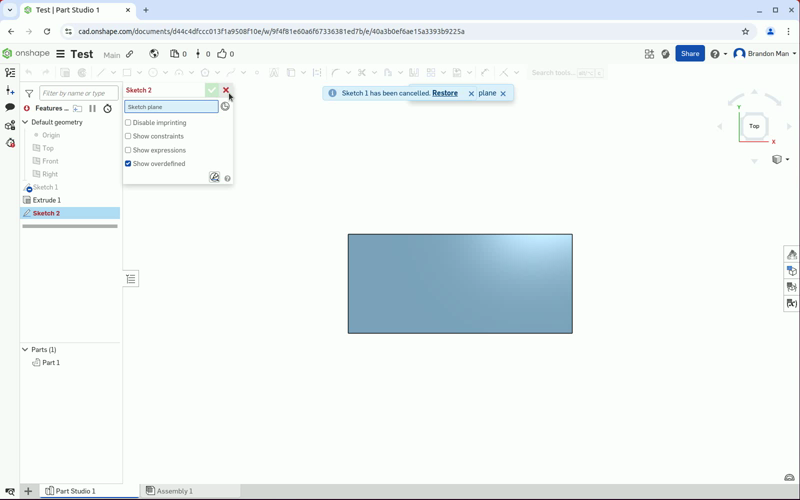
mouse_move(73, 150)
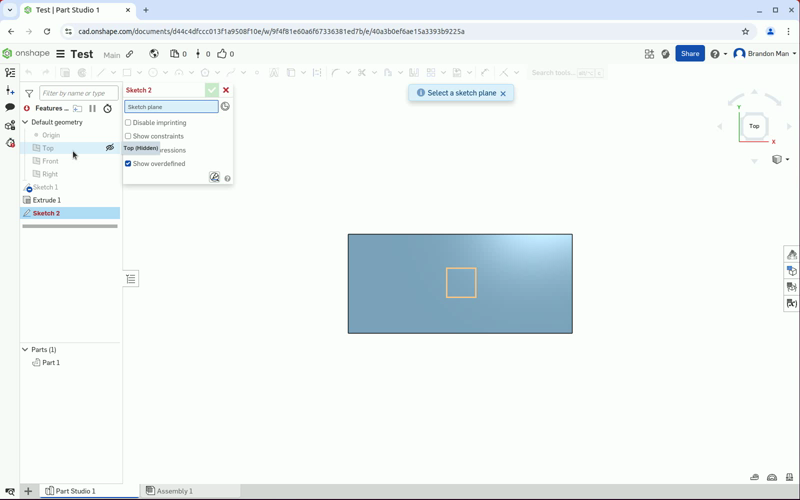
click(73, 150)
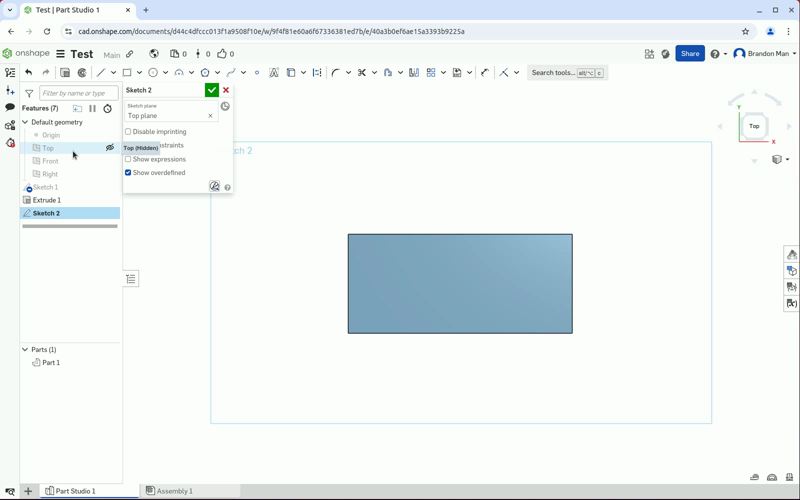
mouse_move(73, 352)
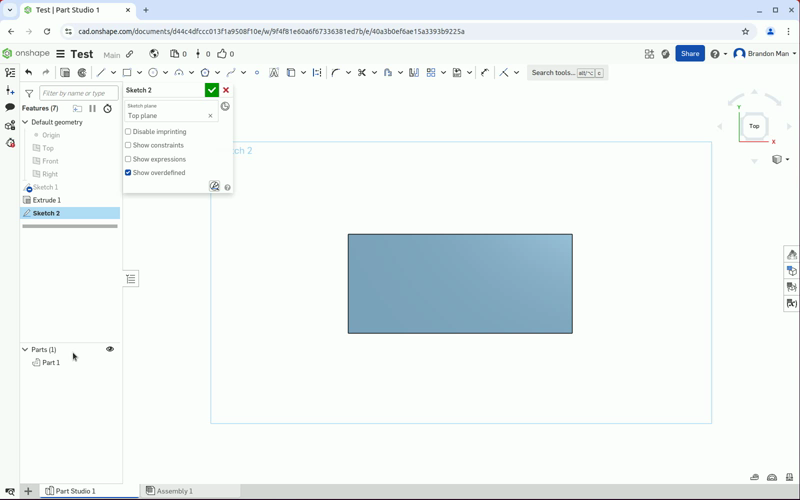
key(y)
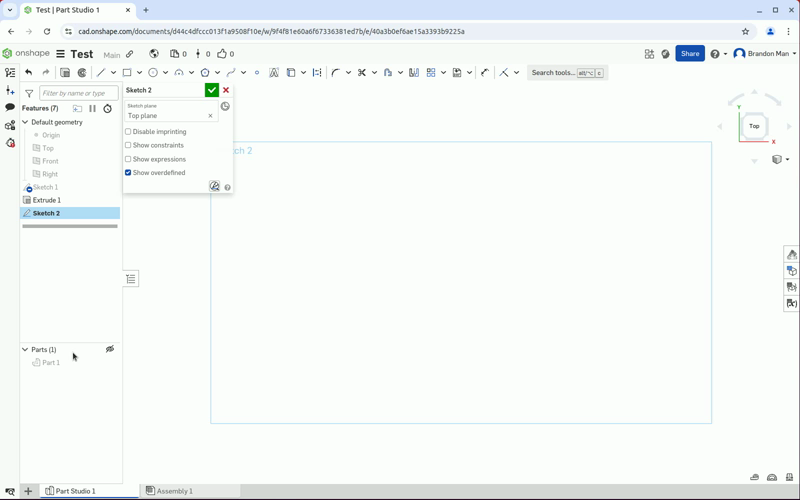
key(l)
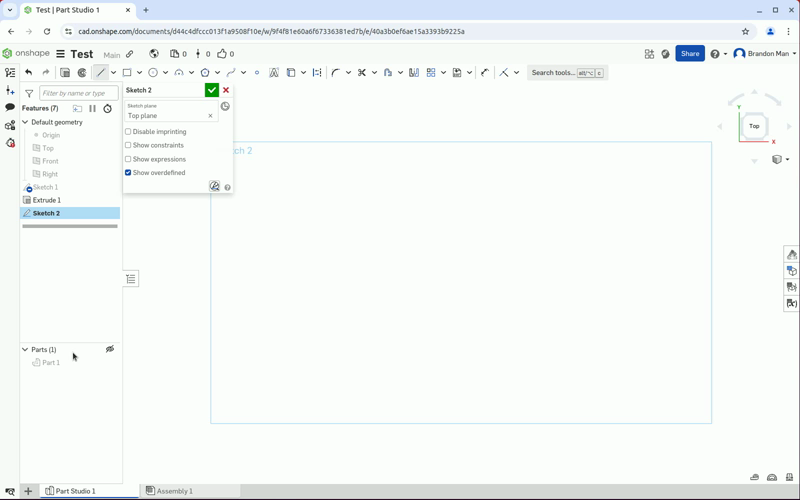
key_down(shift)
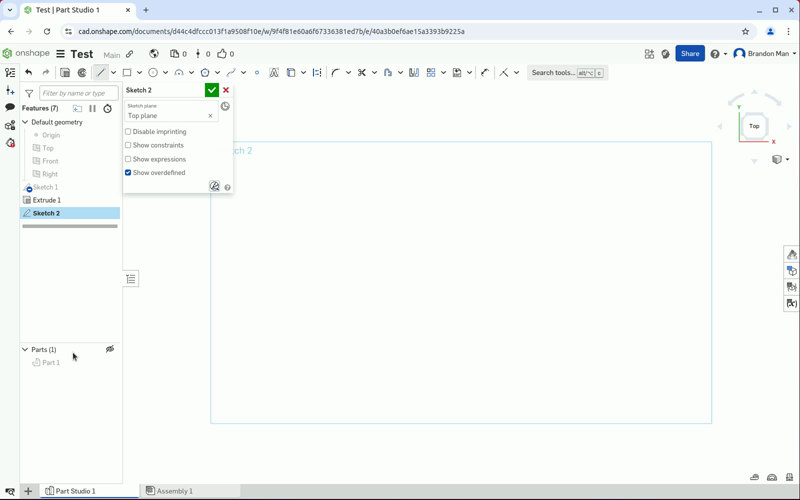
mouse_move(378, 314)
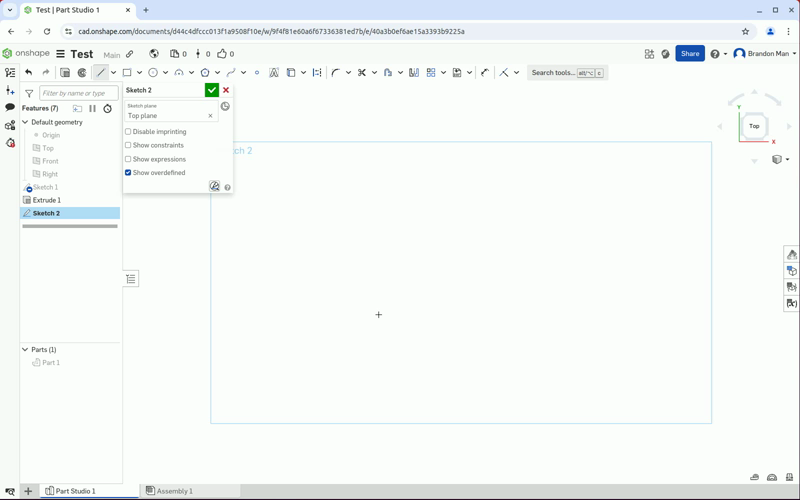
click(378, 314)
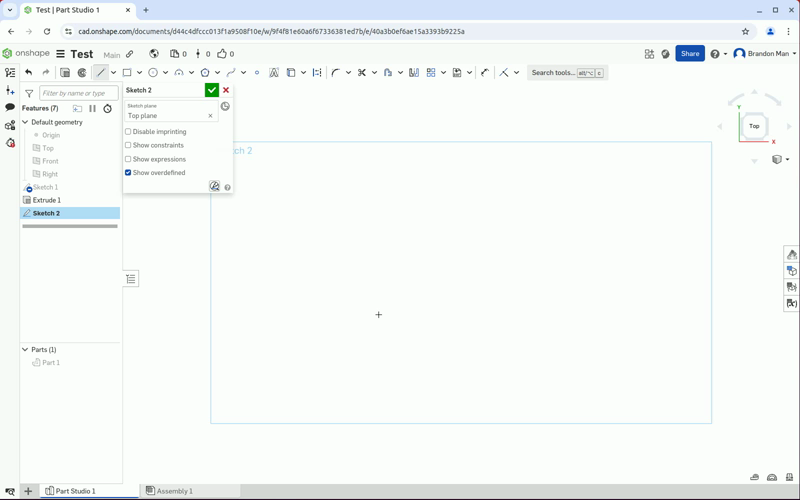
key_up(shift)
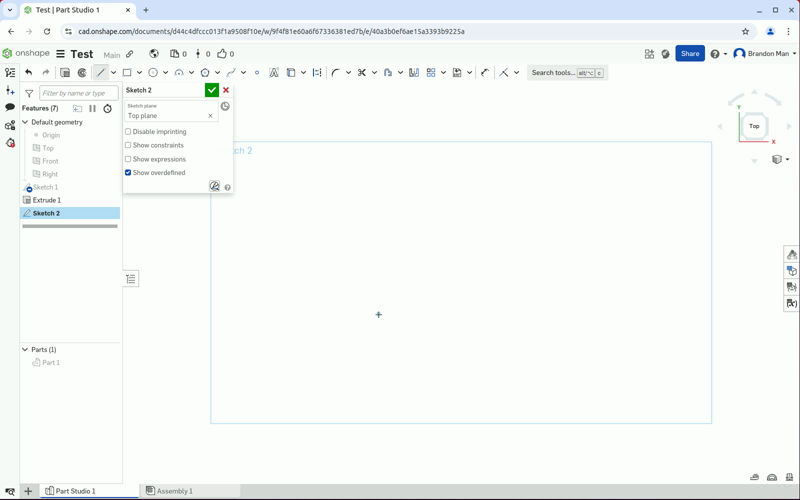
key_down(shift)
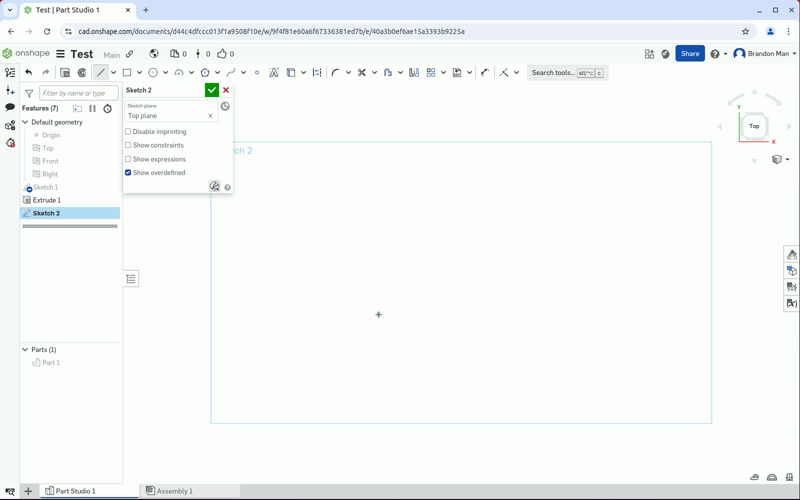
mouse_move(543, 314)
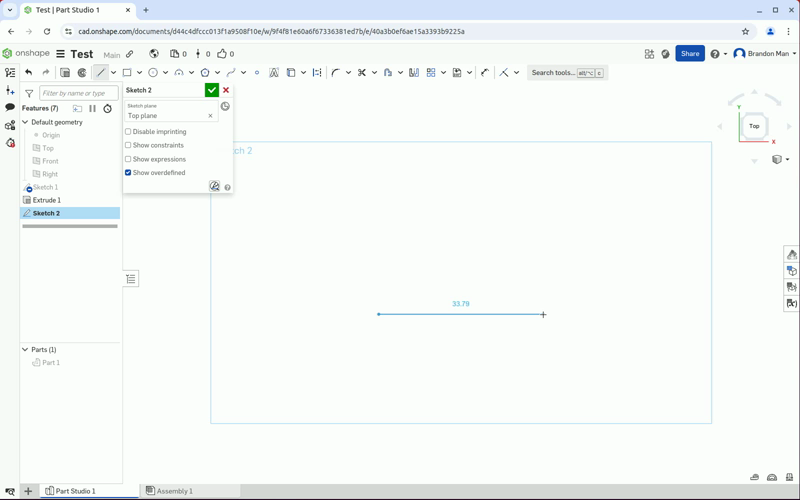
click(543, 314)
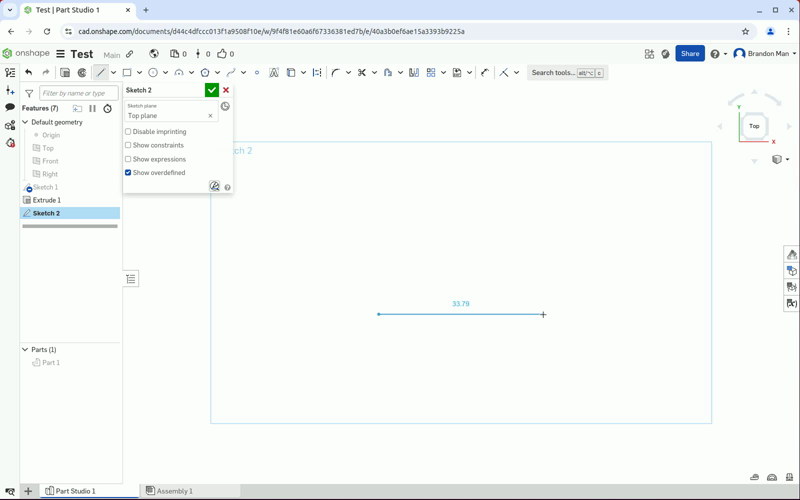
key_up(shift)
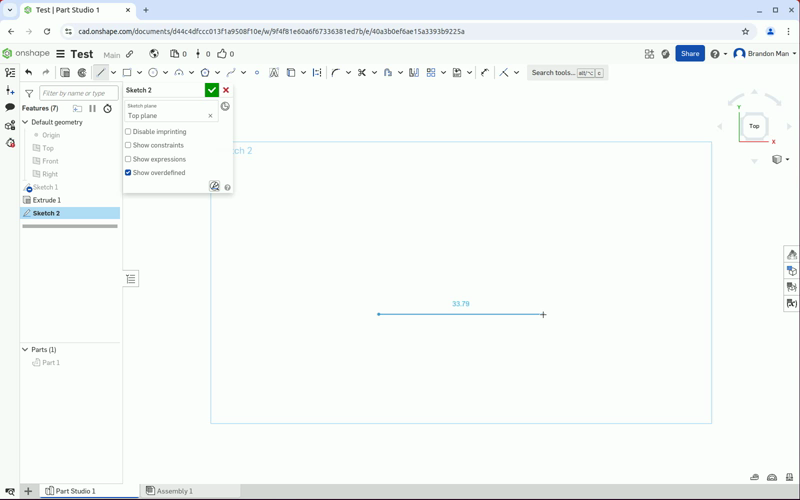
key_down(shift)
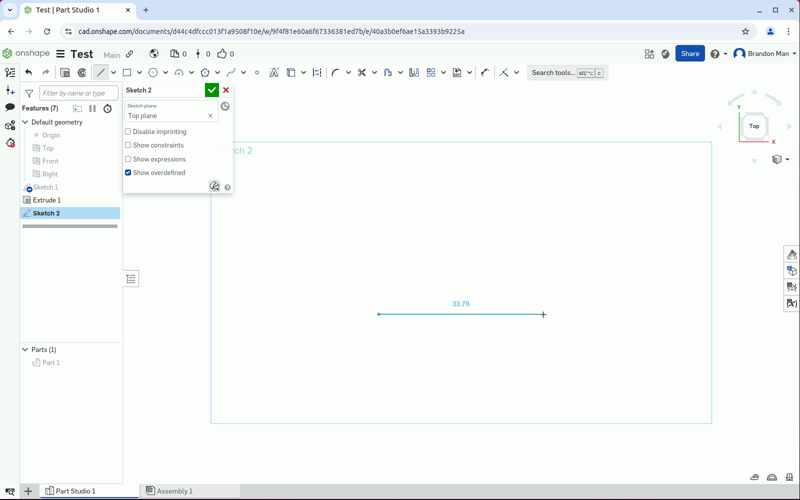
mouse_move(543, 252)
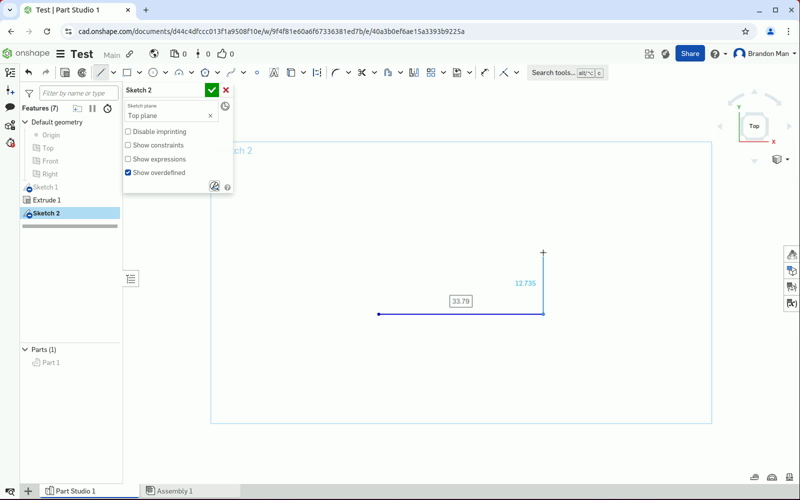
click(543, 252)
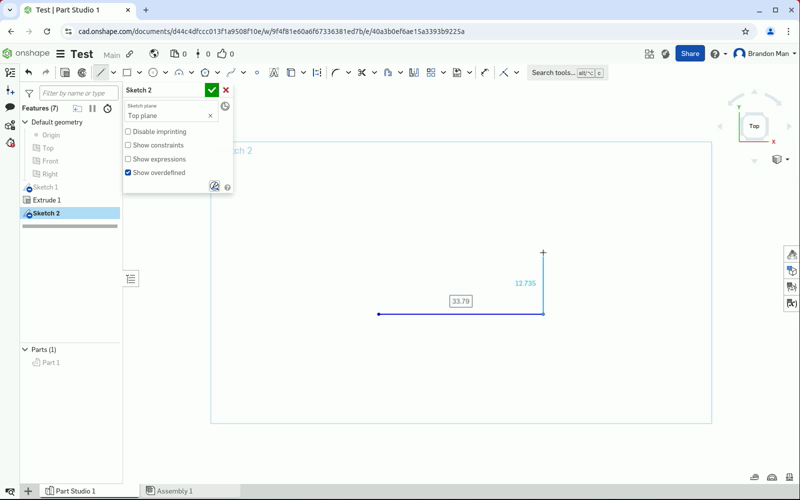
key_up(shift)
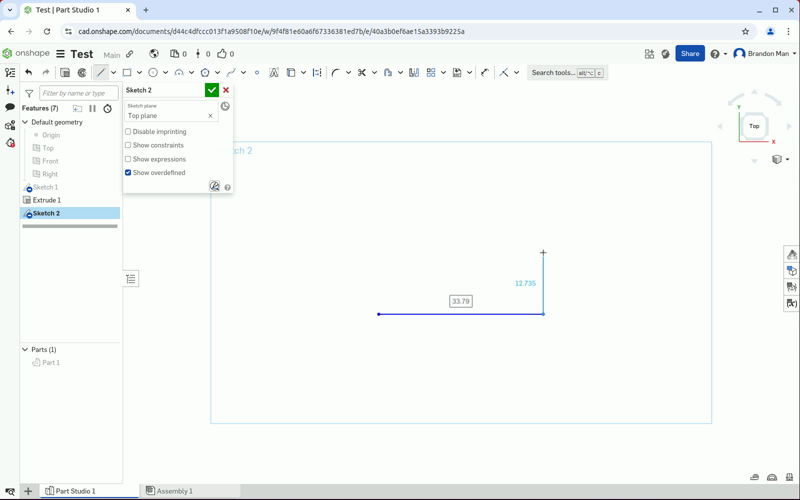
key_down(shift)
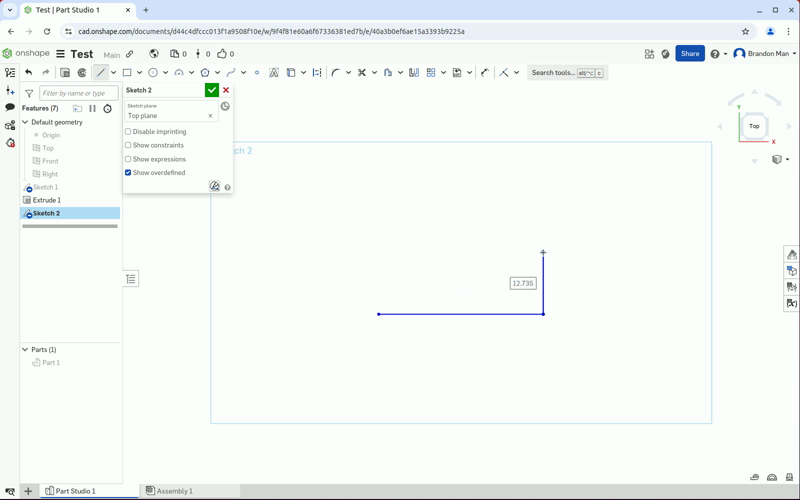
mouse_move(378, 252)
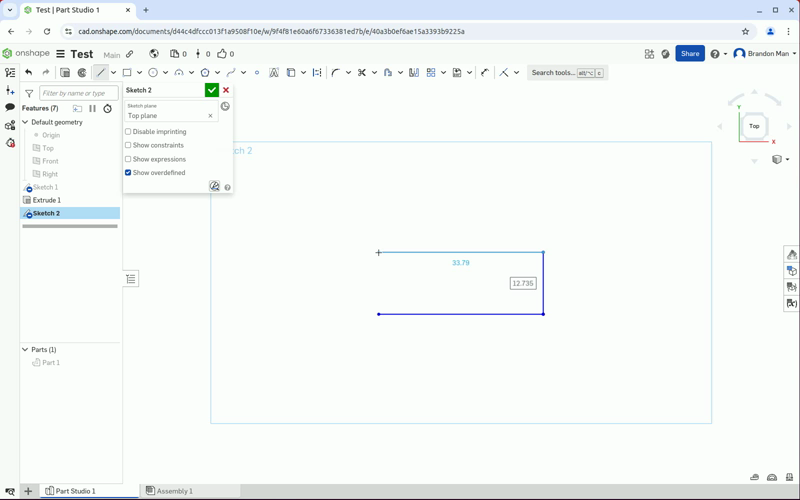
click(378, 252)
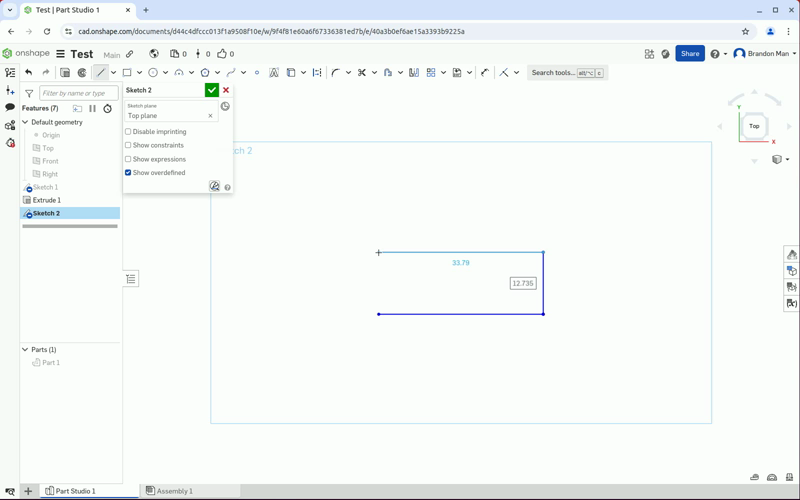
key_up(shift)
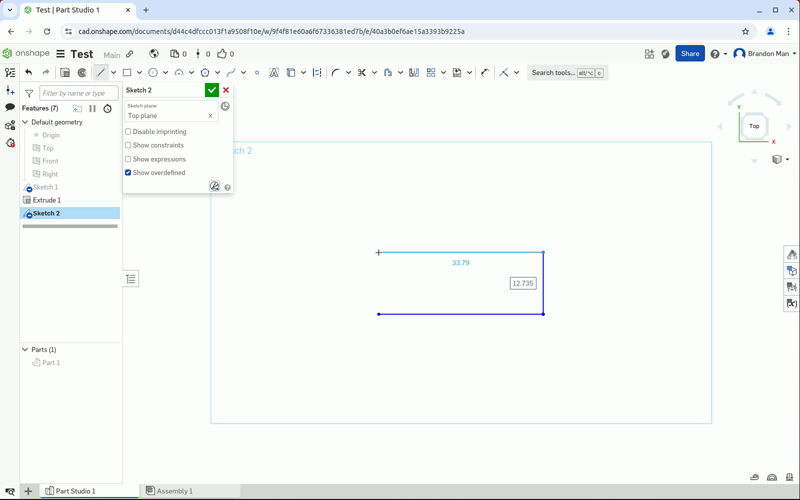
key_down(shift)
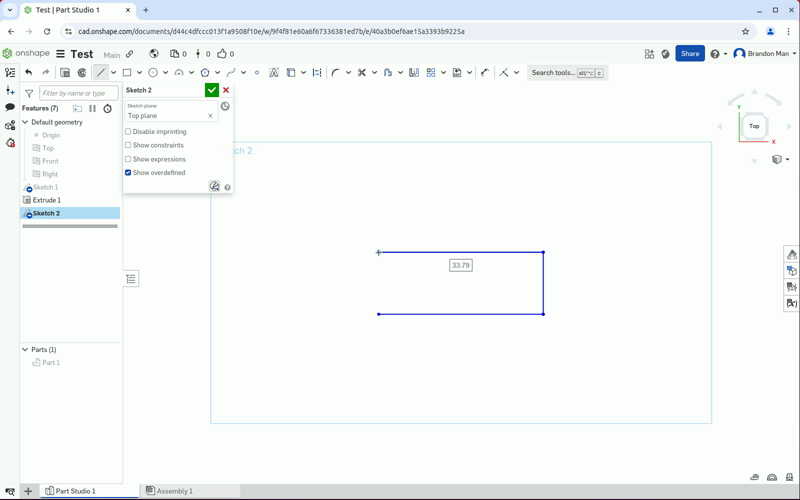
mouse_move(378, 314)
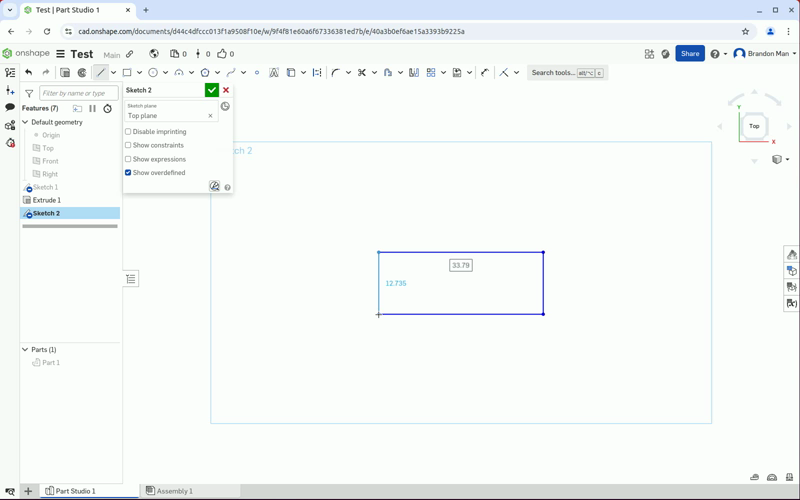
key_up(shift)
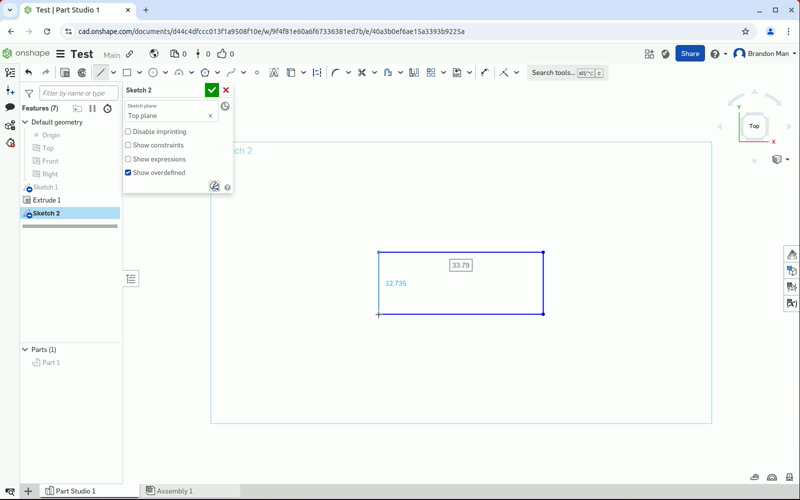
click(378, 314)
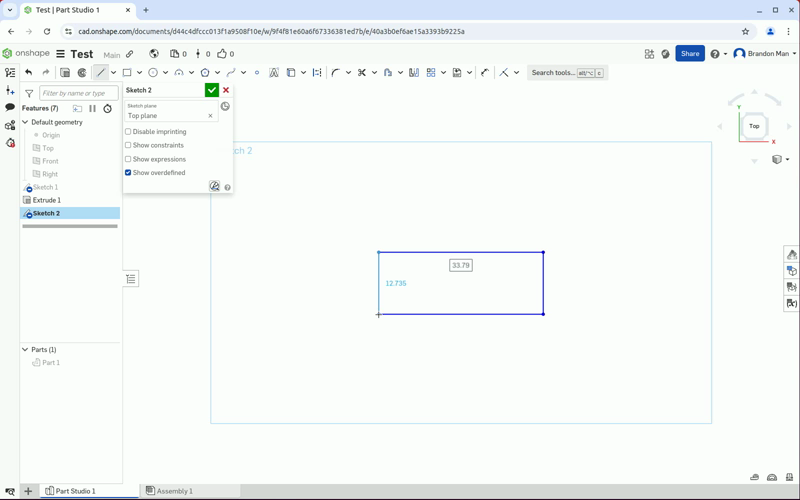
key(esc)
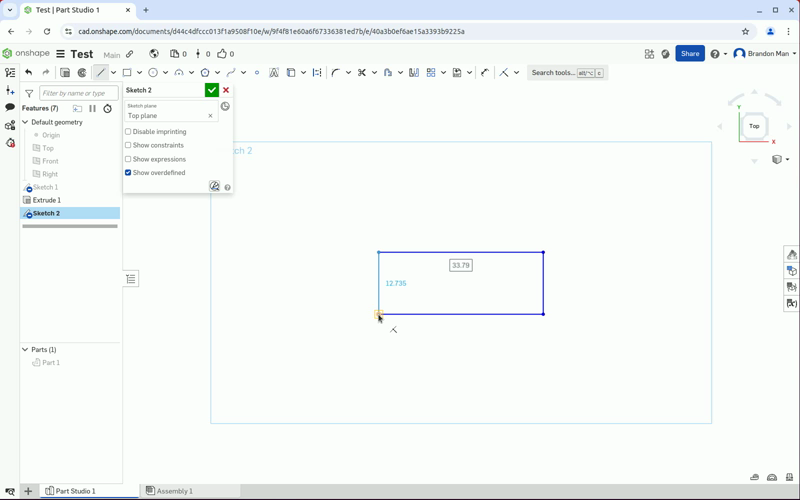
mouse_move(400, 305)
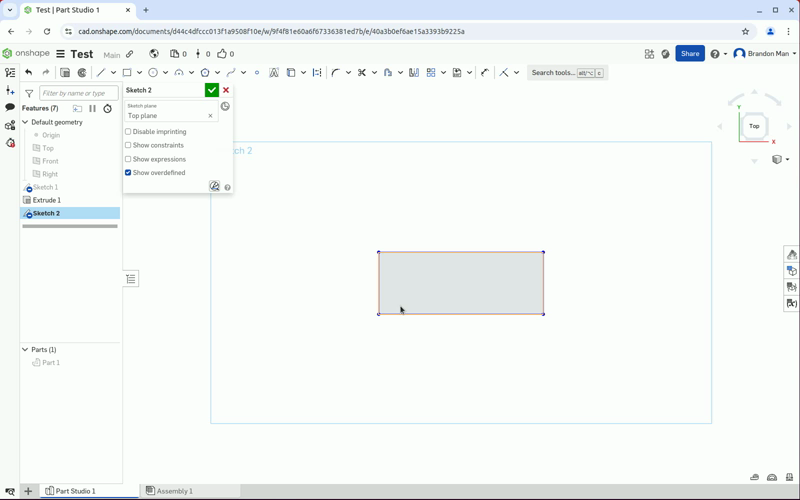
click(400, 305)
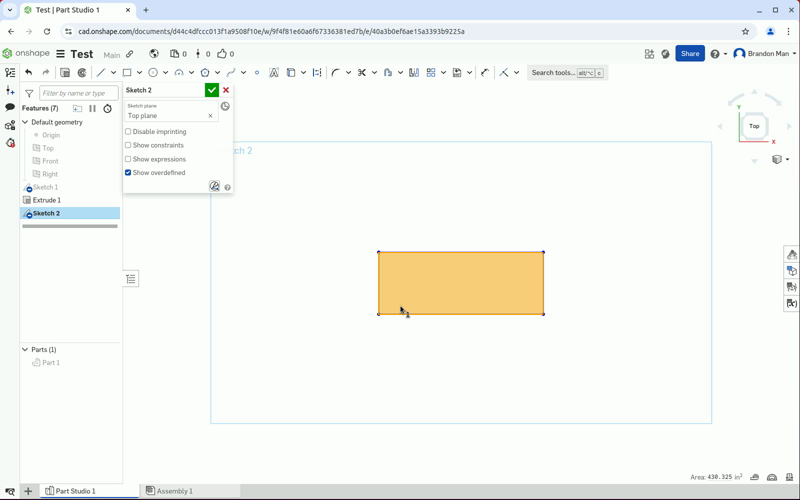
mouse_move(73, 352)
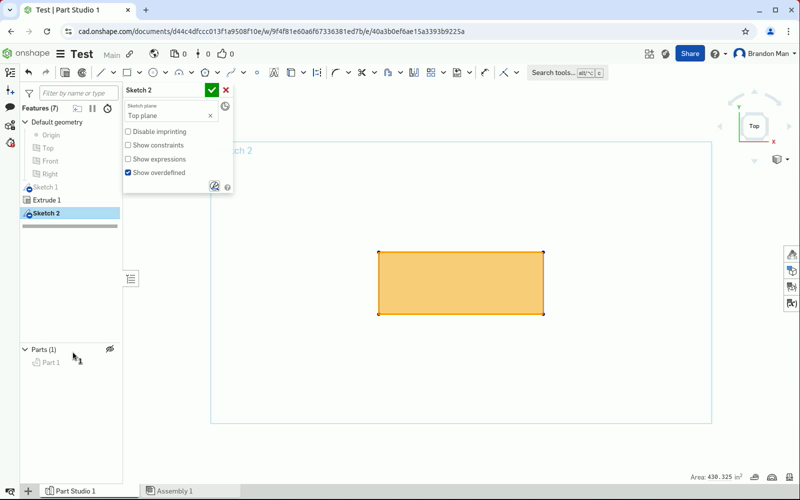
key(shift+y)
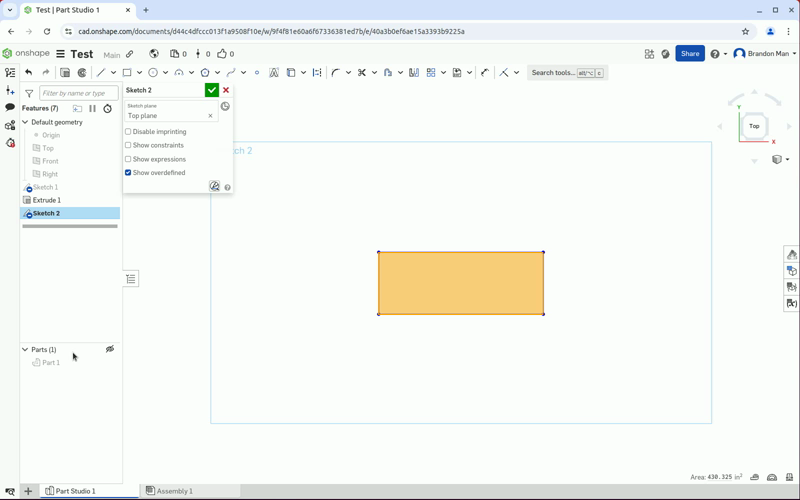
key(shift+e)
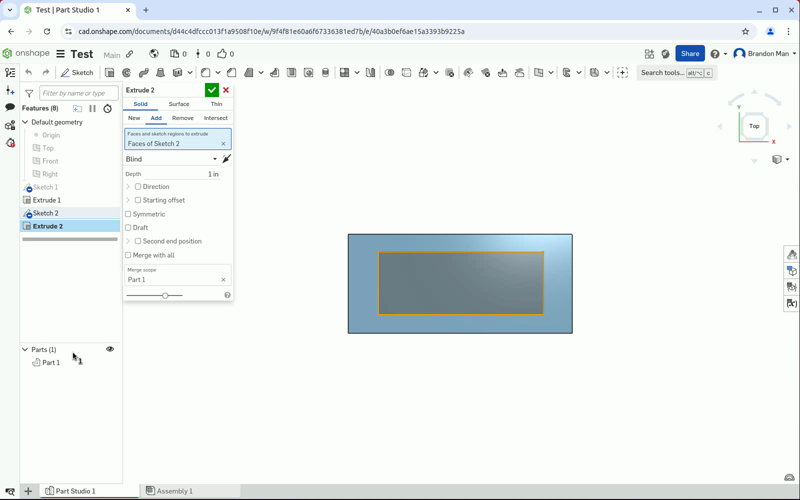
mouse_move(143, 106)
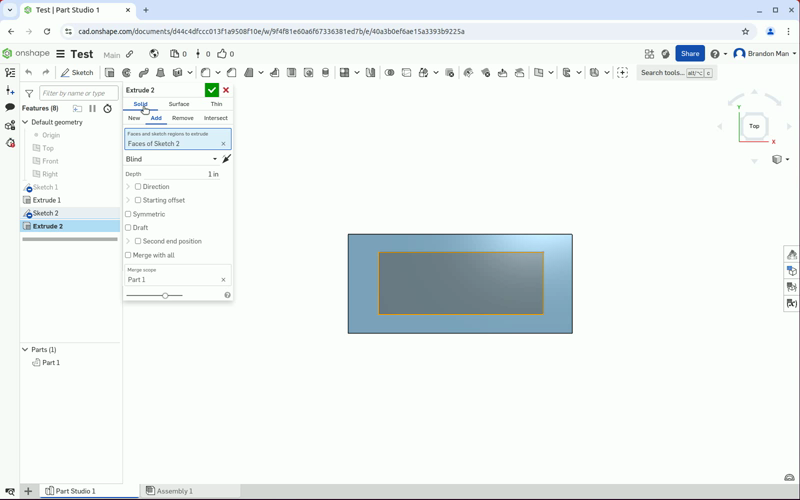
click(143, 106)
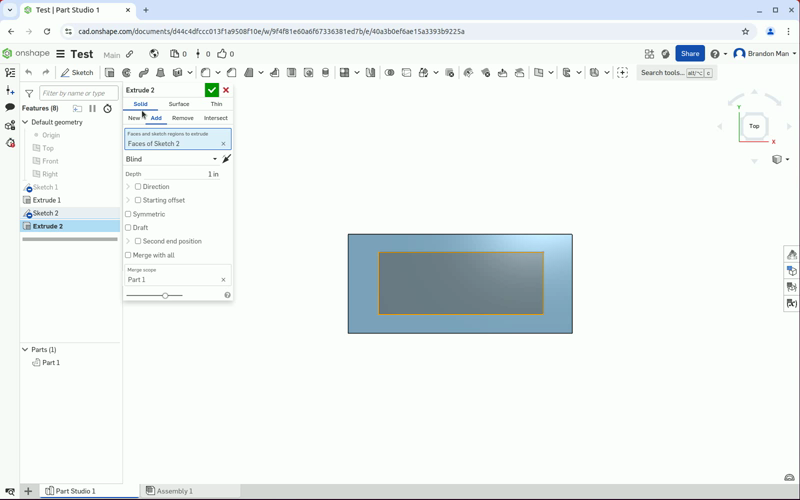
mouse_move(137, 120)
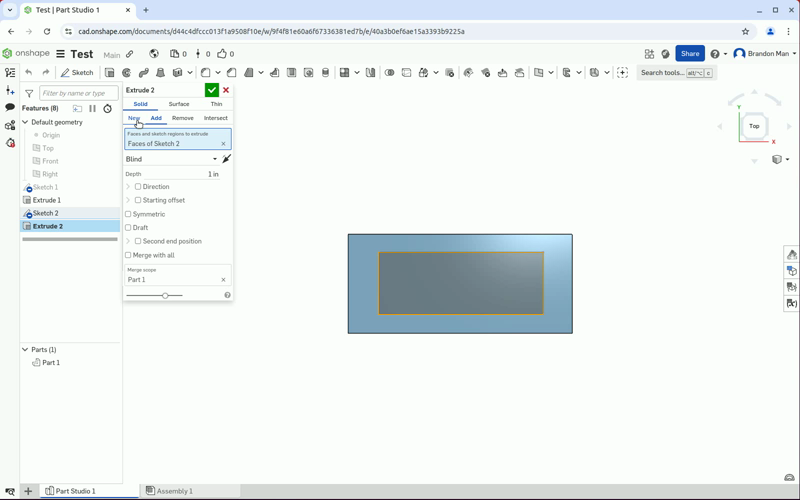
click(137, 120)
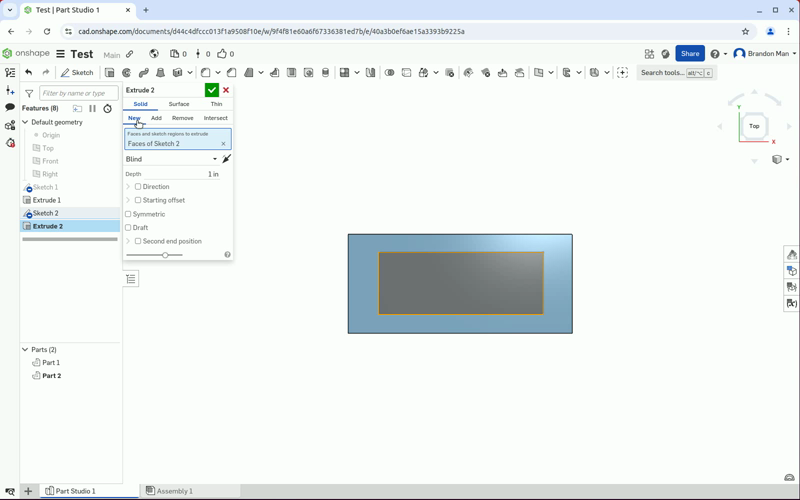
key(tab, 4)
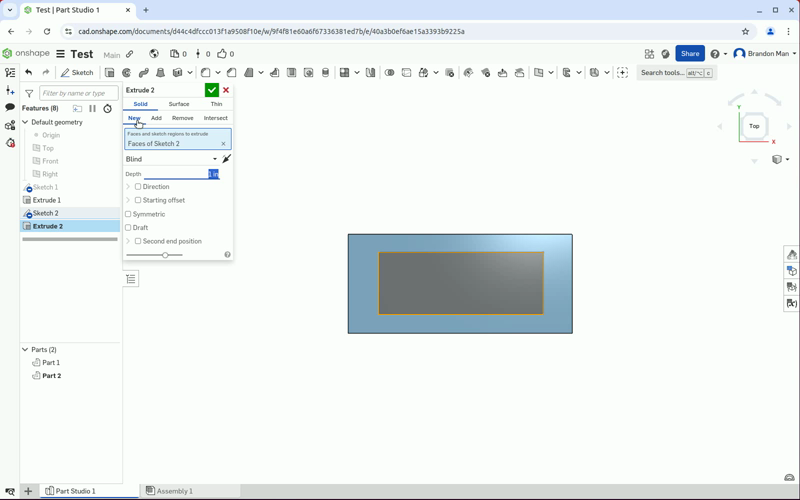
text(-15.405)
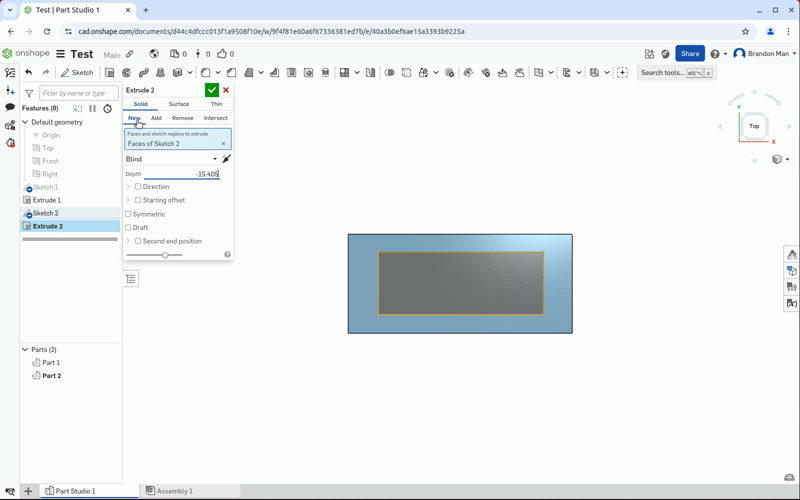
key(enter)
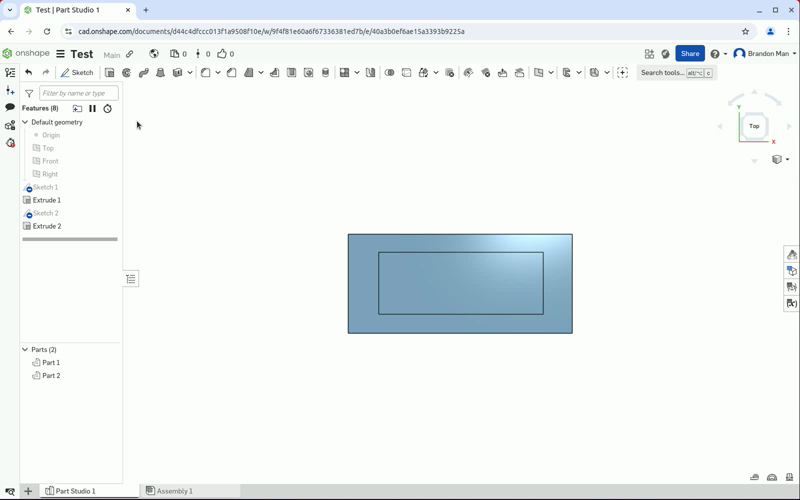
key(shift+h)
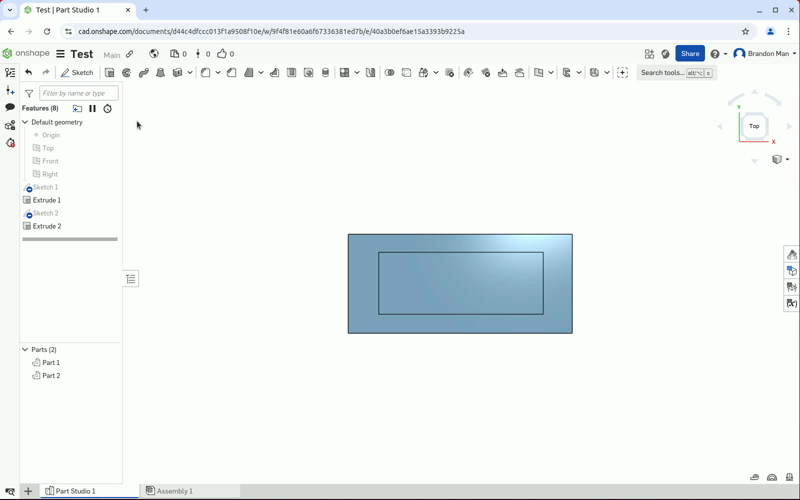
key(shift+h)
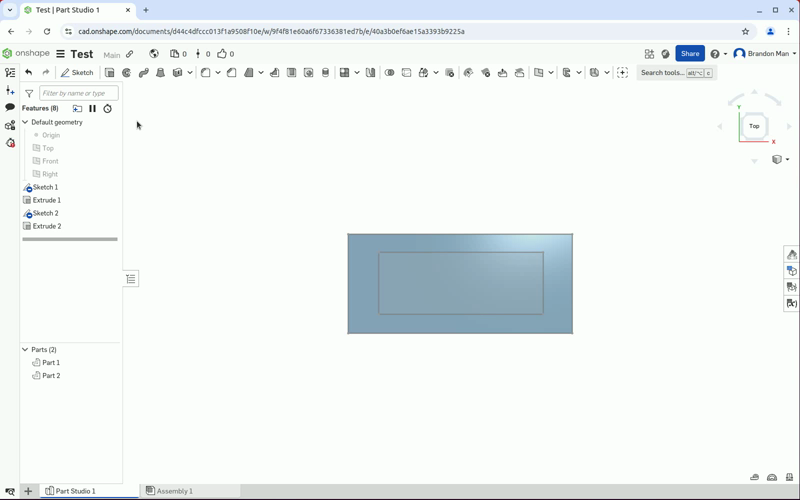
key(shift+7)
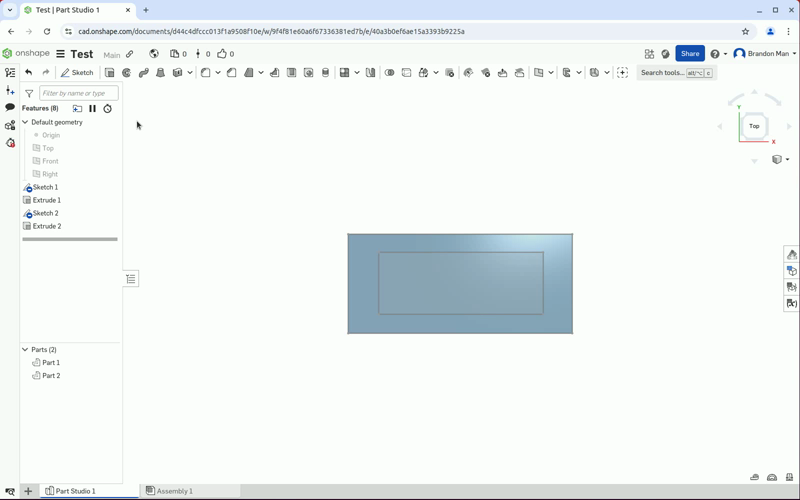
key(up, 3)
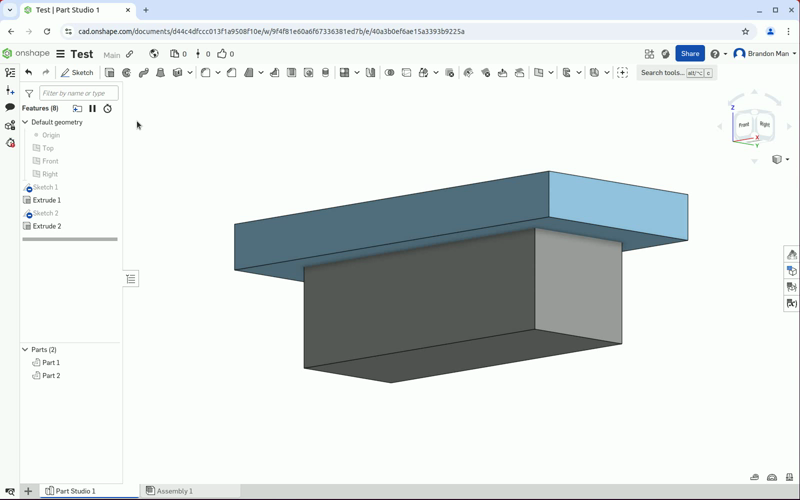
key(left, 3)
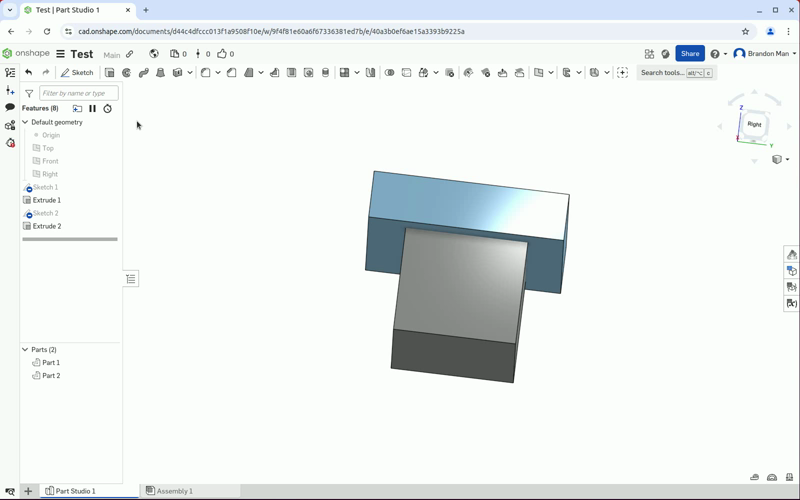
key(right, 3)
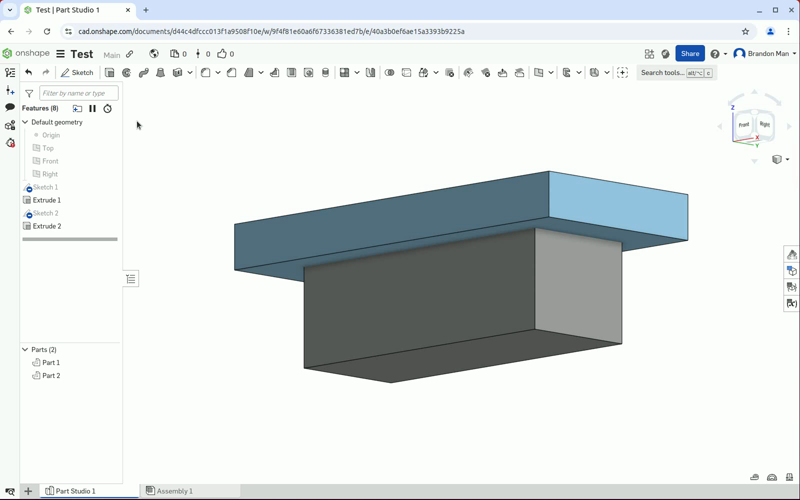
key(down, 3)
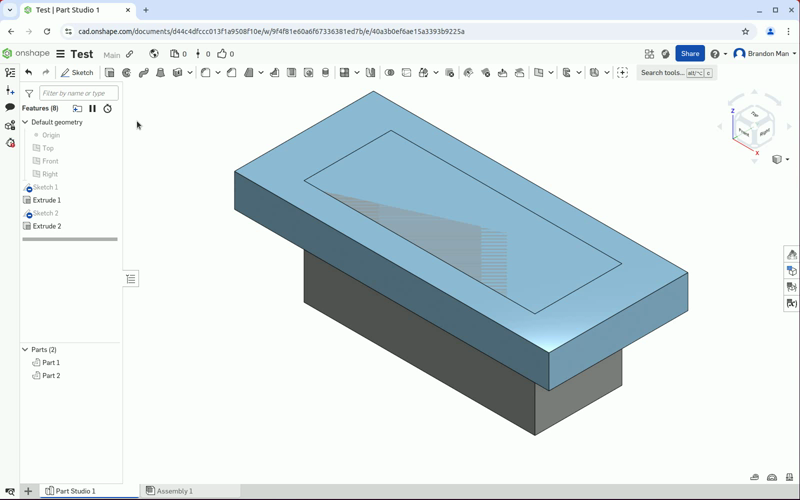
mouse_move(73, 189)
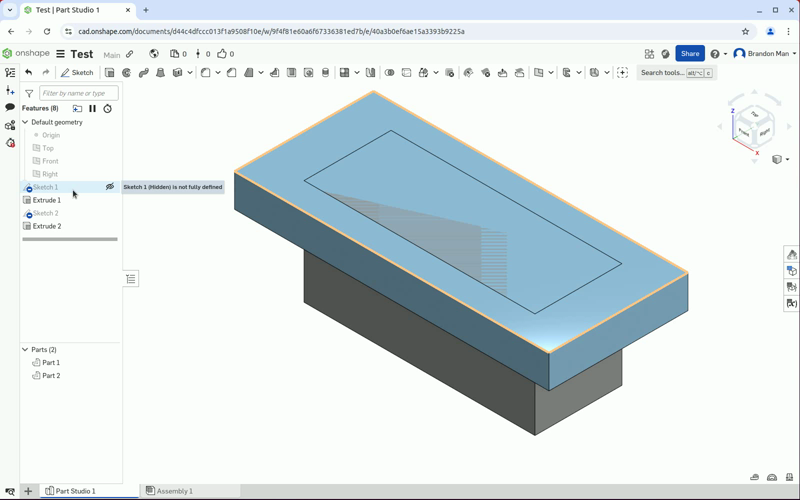
click(73, 189)